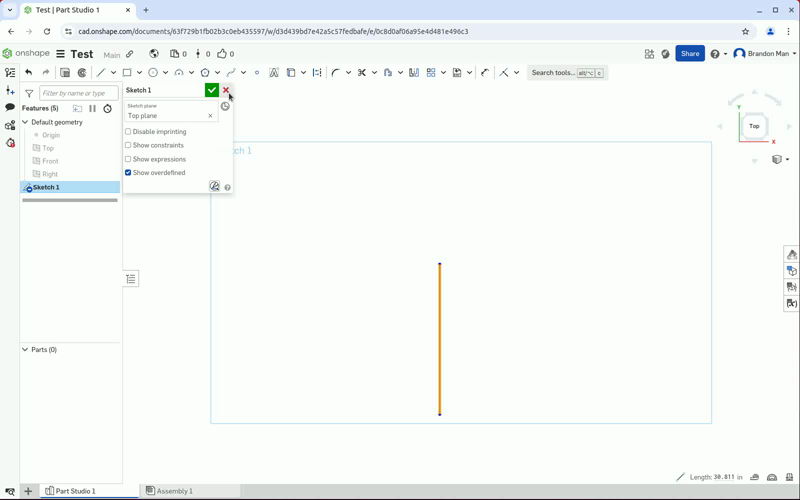
key(shift+h)
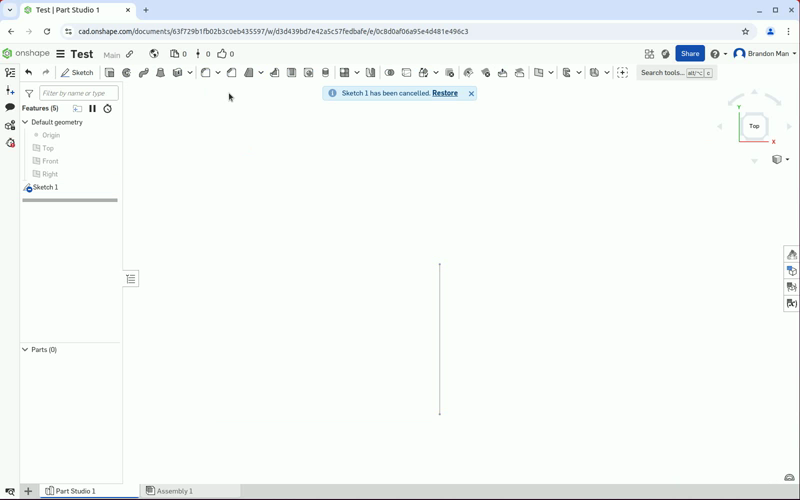
key(shift+s)
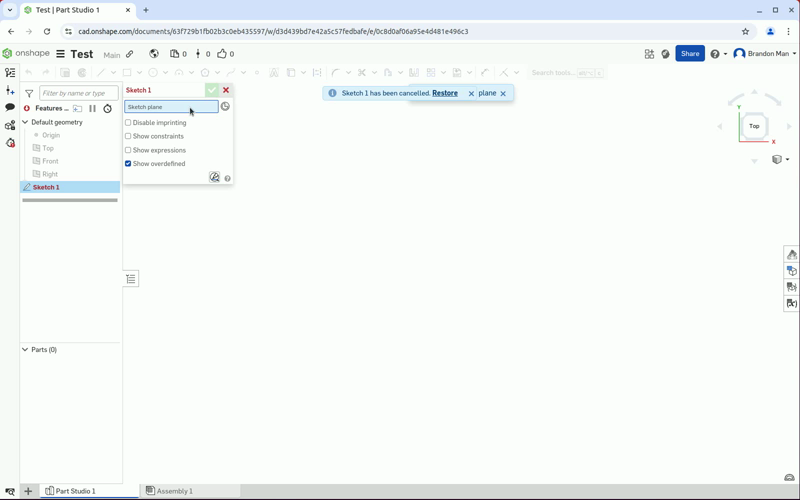
mouse_move(73, 150)
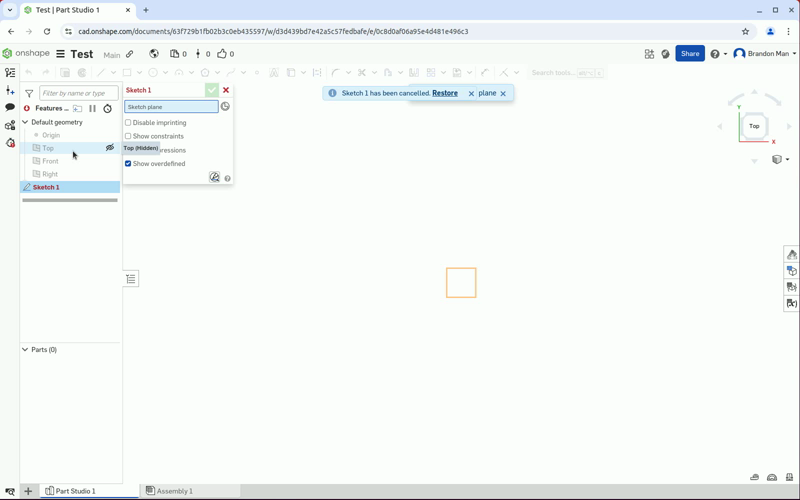
click(73, 150)
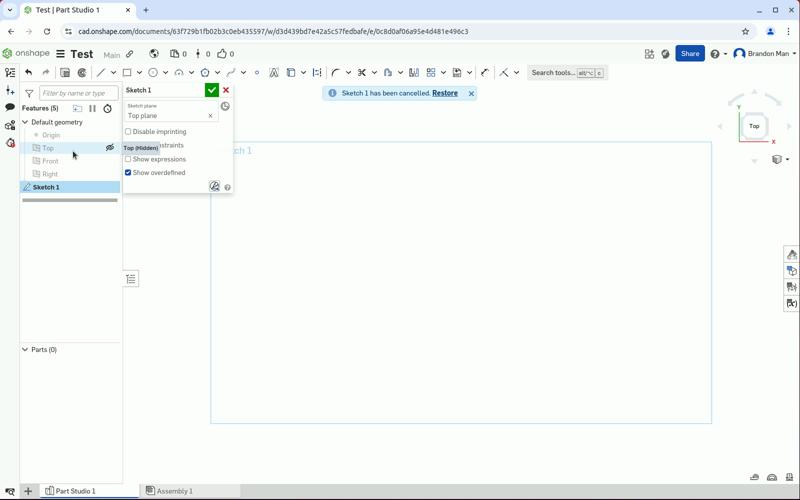
mouse_move(73, 352)
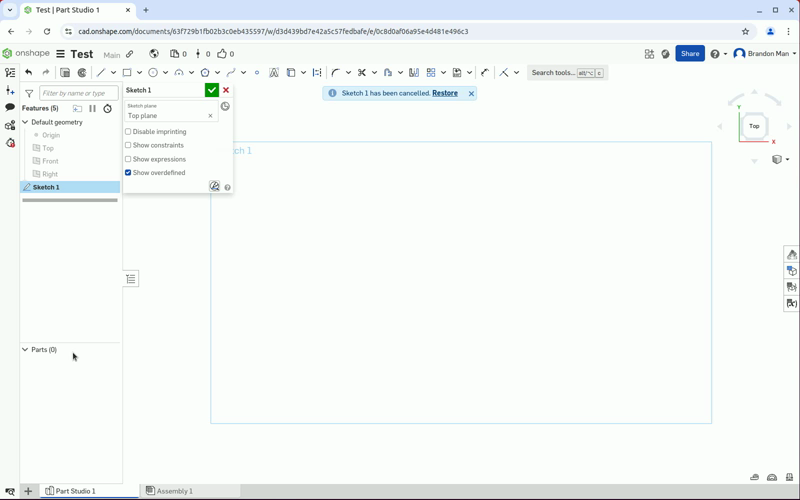
key(y)
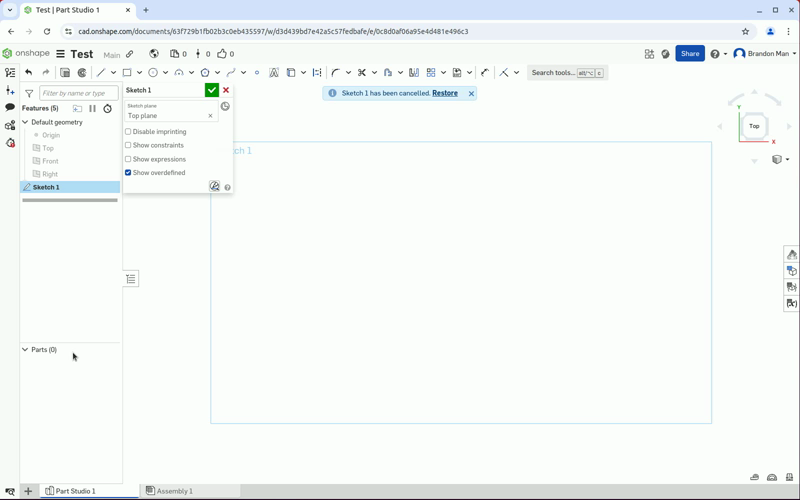
key(l)
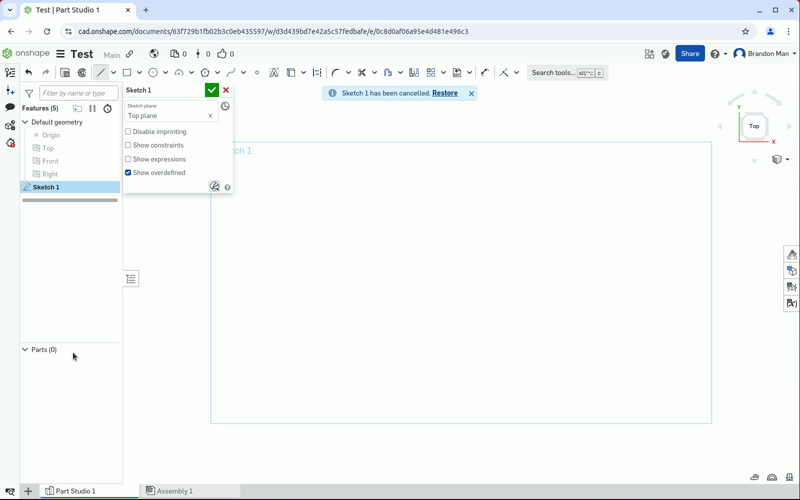
key_down(shift)
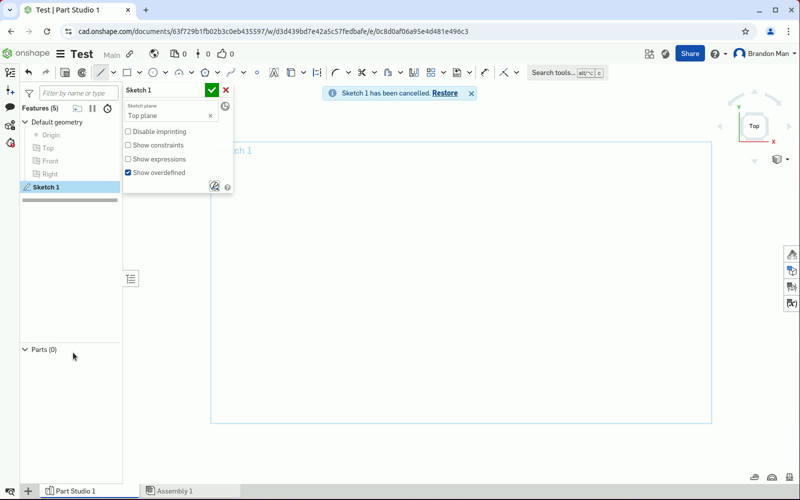
mouse_move(357, 378)
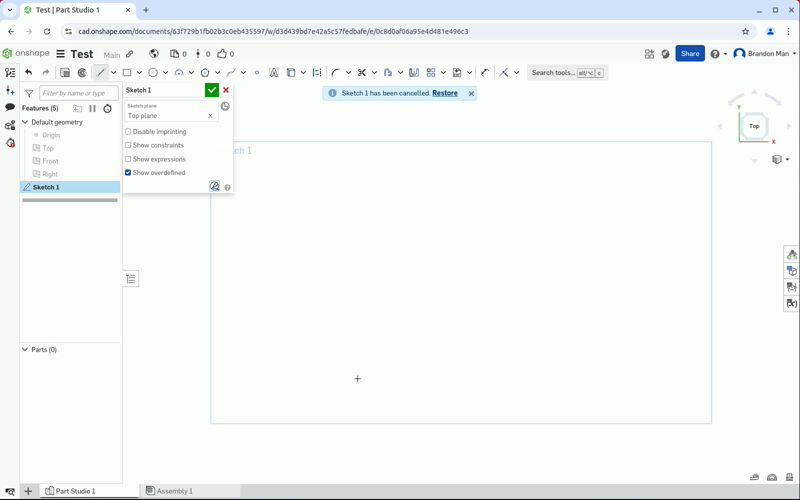
click(357, 378)
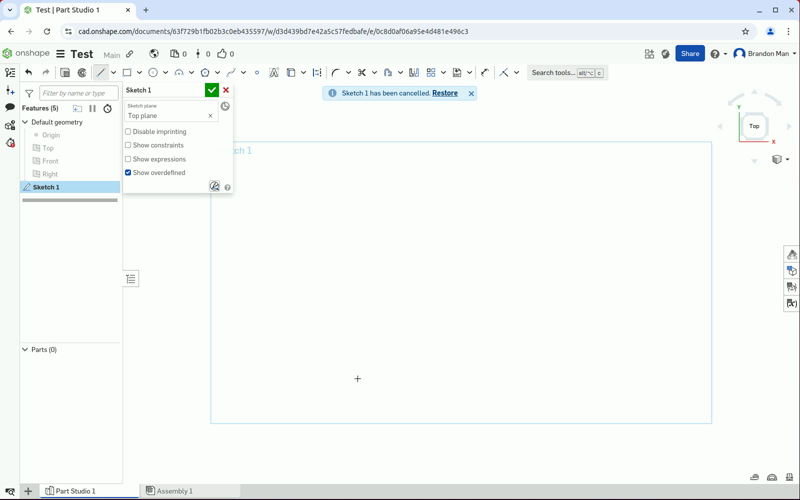
key_up(shift)
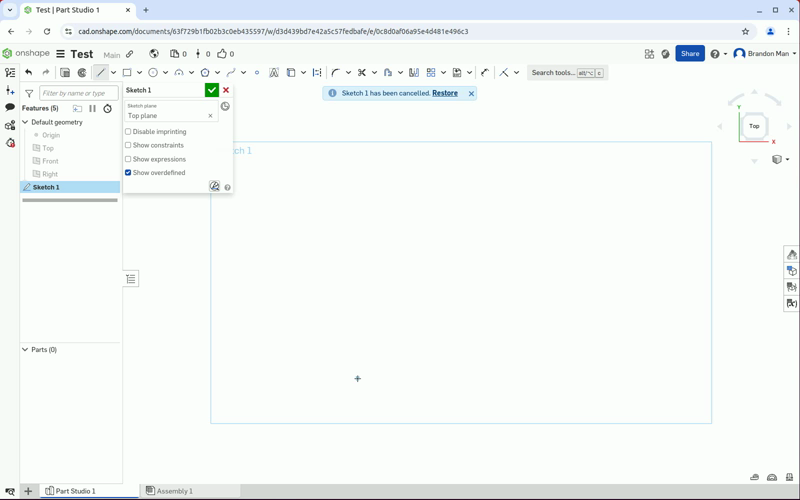
key_down(shift)
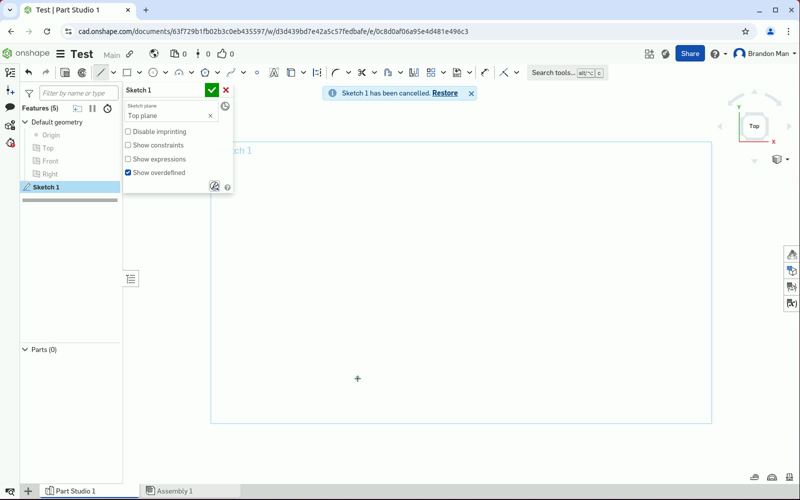
mouse_move(564, 378)
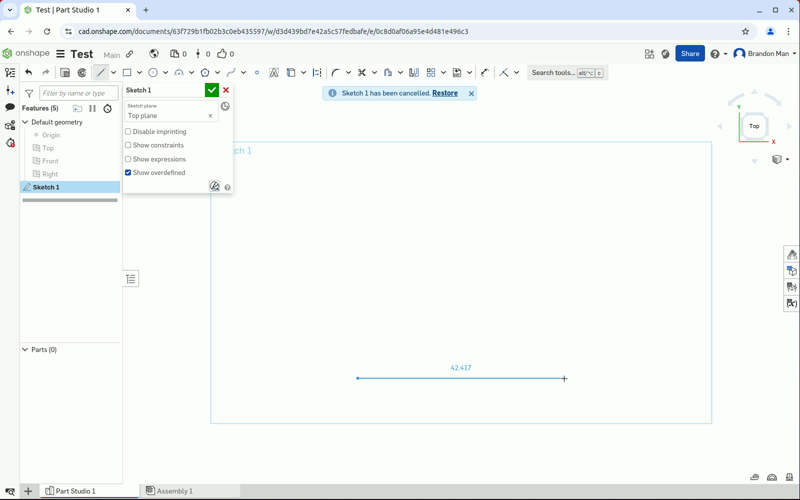
click(564, 378)
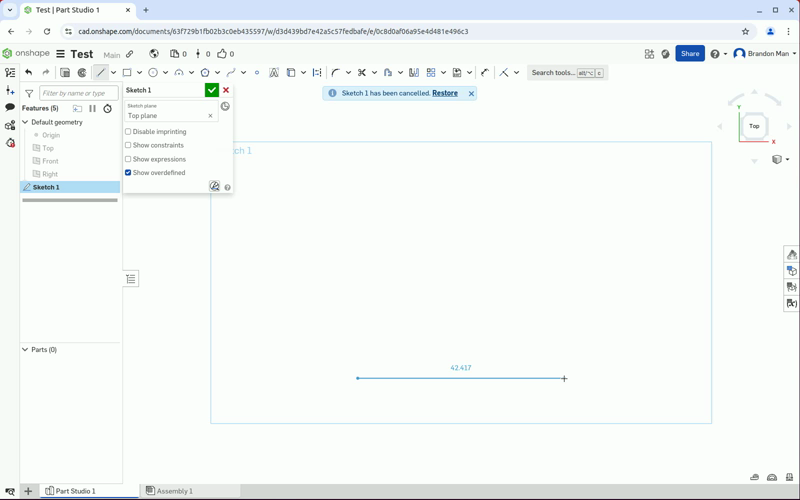
key_up(shift)
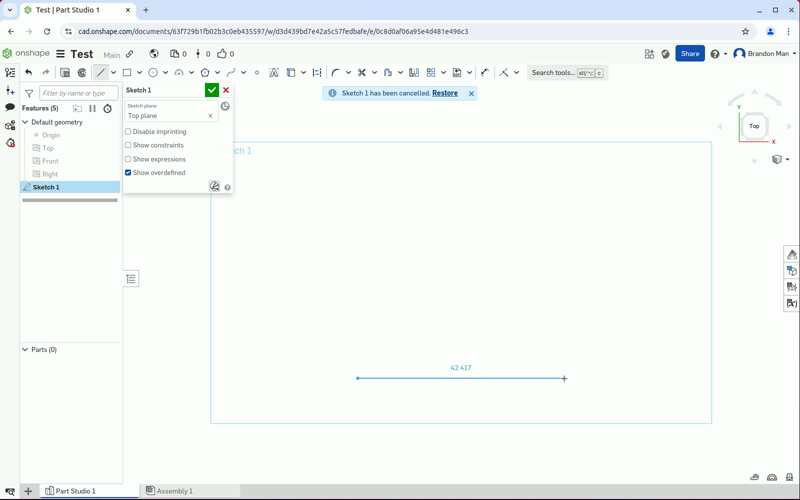
key_down(shift)
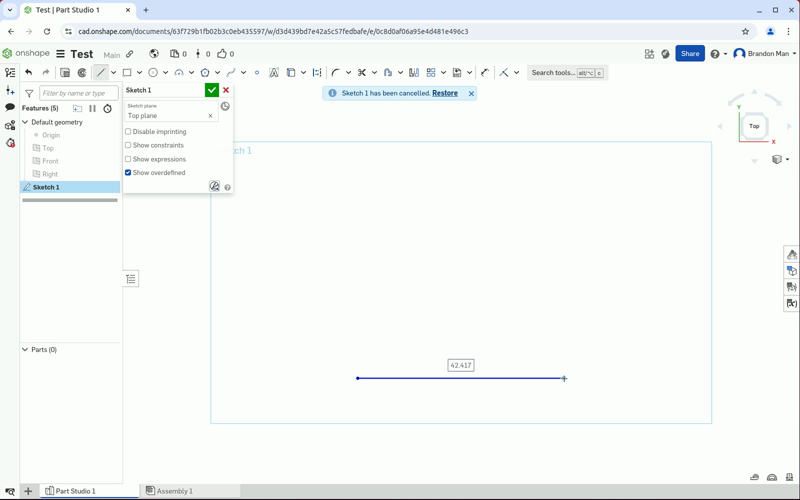
mouse_move(564, 188)
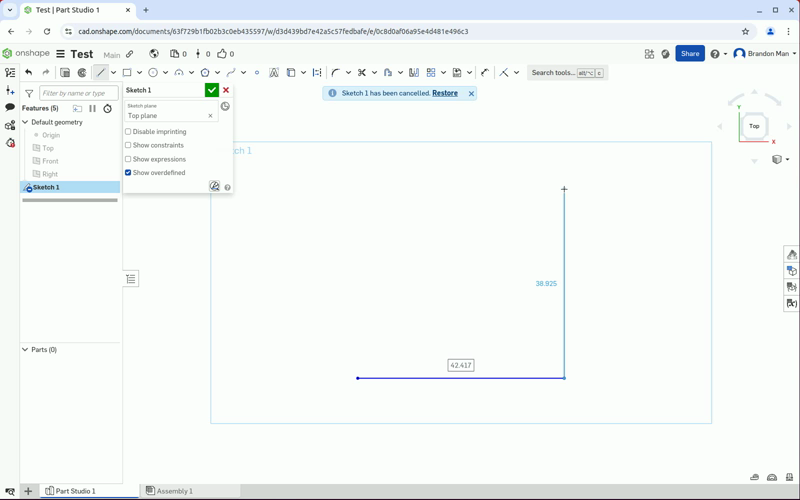
click(564, 188)
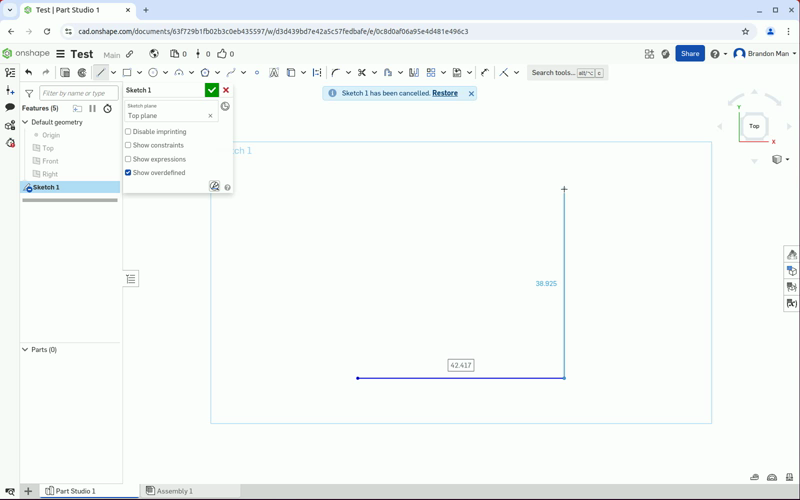
key_up(shift)
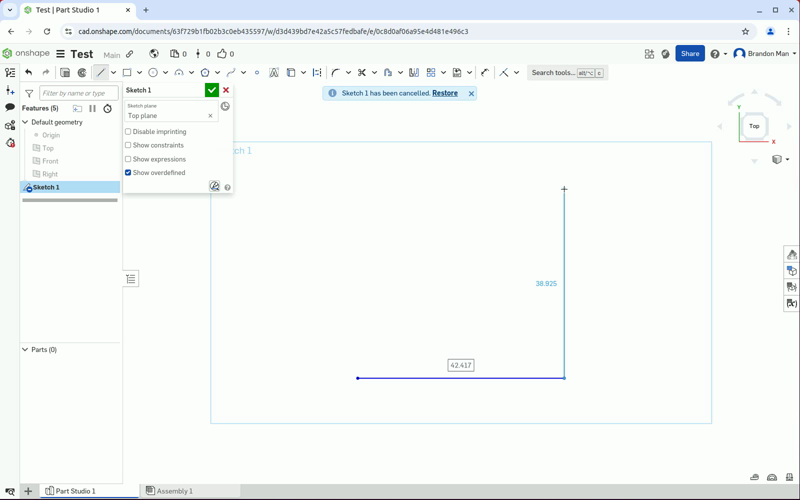
key_down(shift)
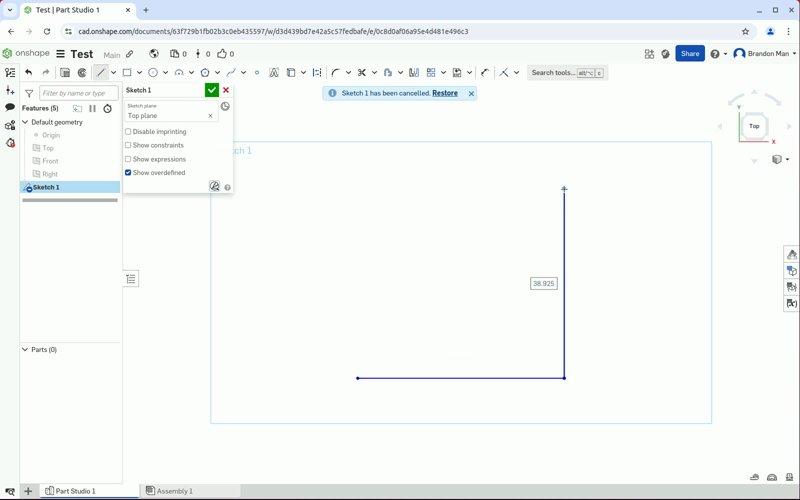
mouse_move(357, 188)
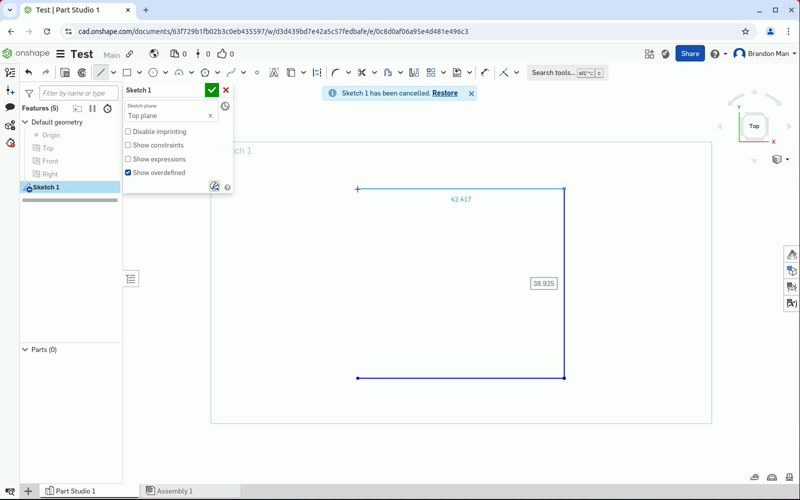
click(357, 188)
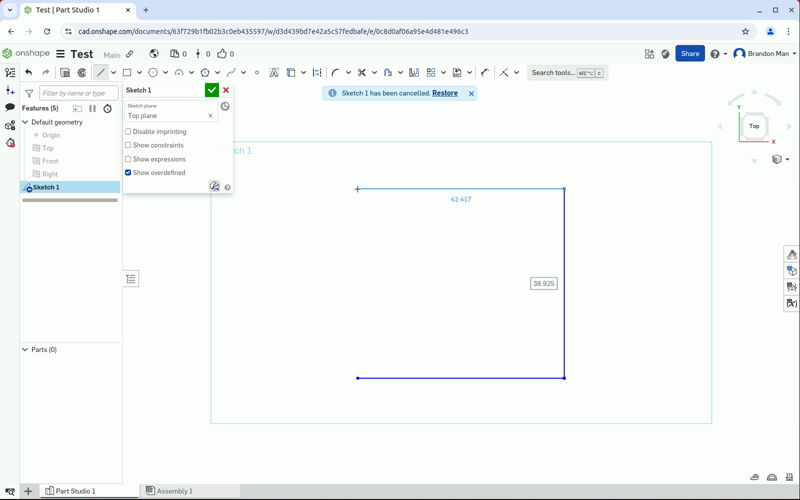
key_up(shift)
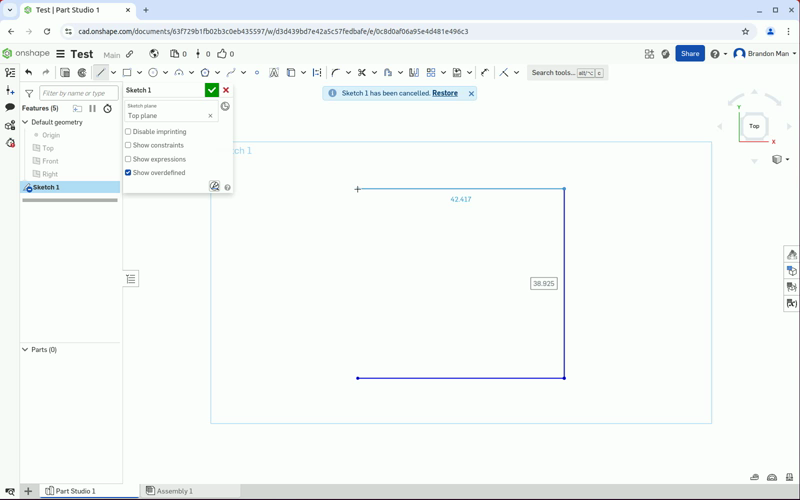
key_down(shift)
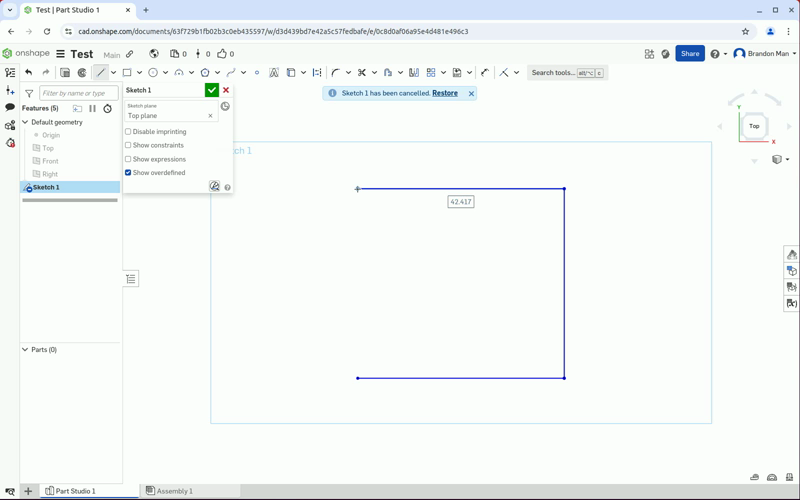
mouse_move(357, 378)
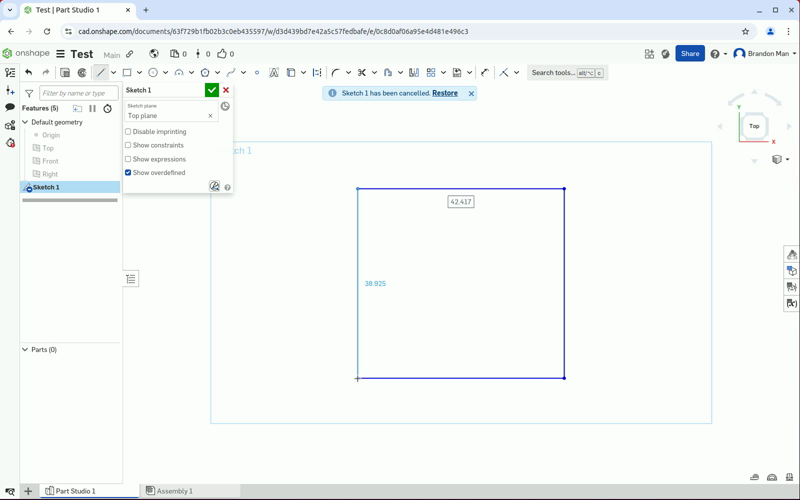
key_up(shift)
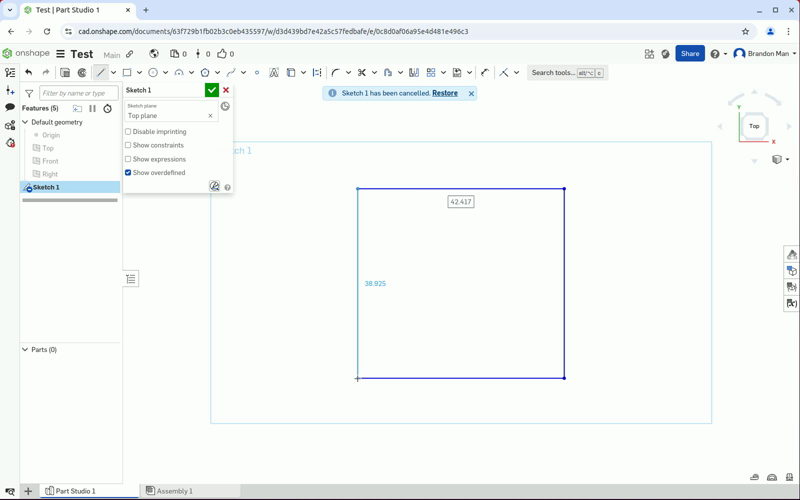
click(357, 378)
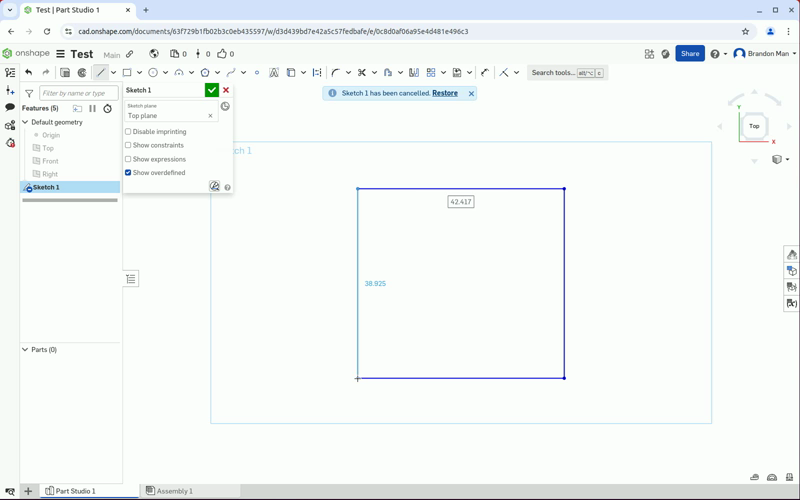
key(esc)
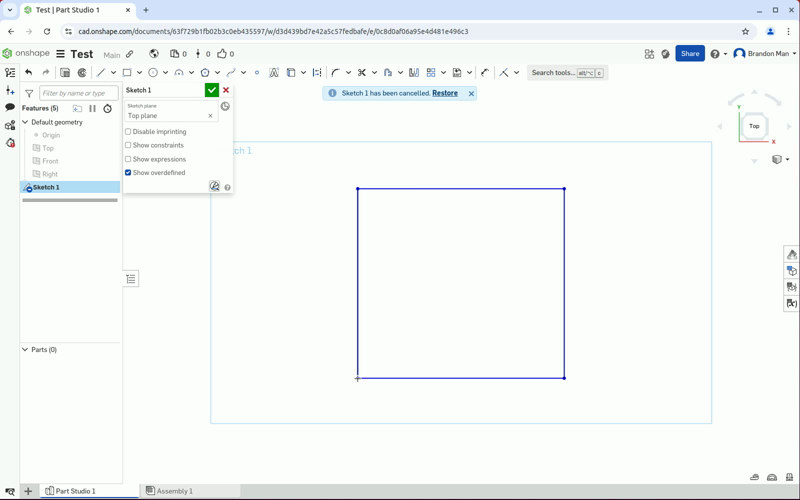
mouse_move(494, 325)
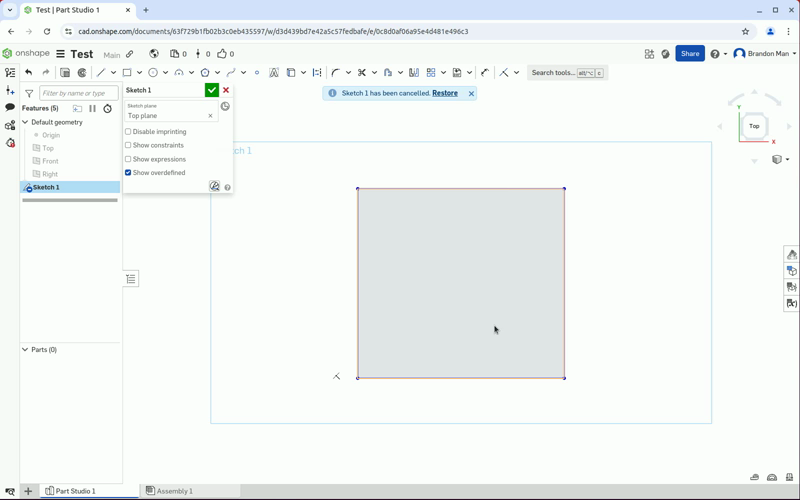
click(494, 325)
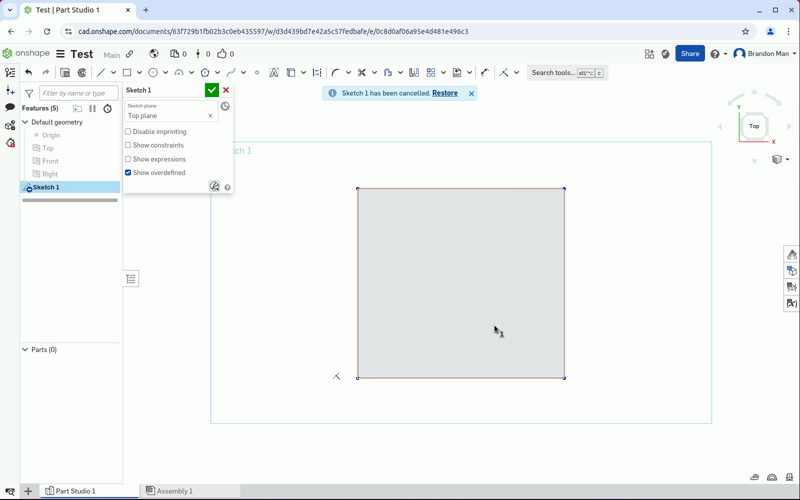
mouse_move(73, 352)
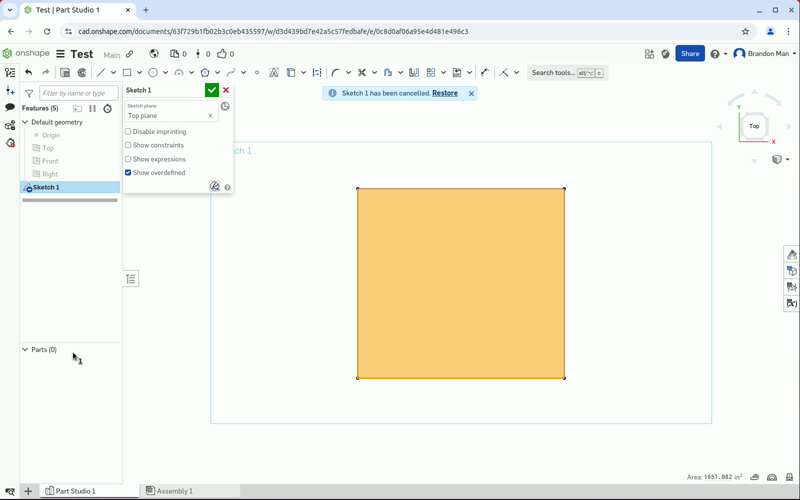
key(shift+y)
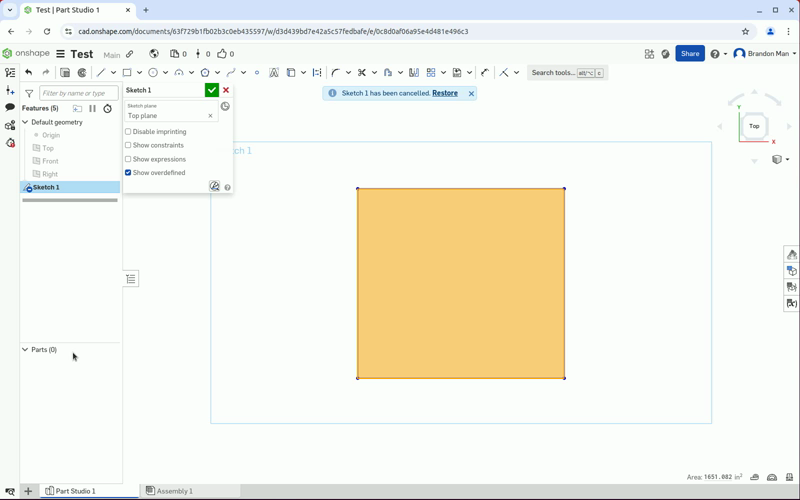
key(shift+e)
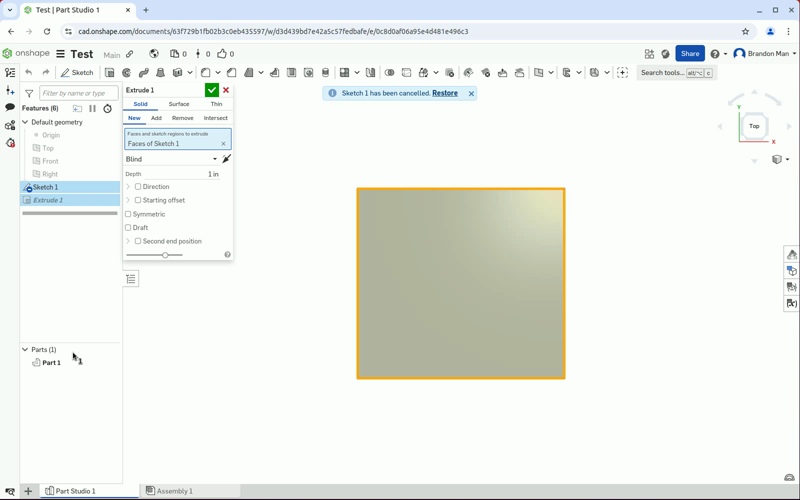
mouse_move(143, 106)
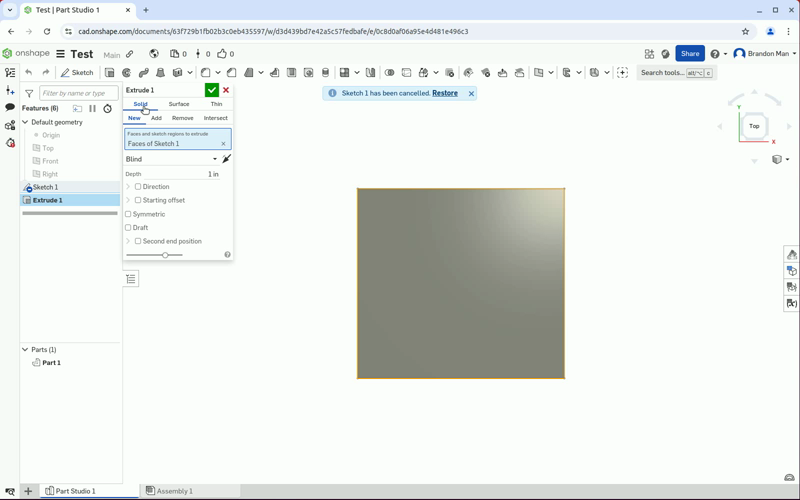
click(143, 106)
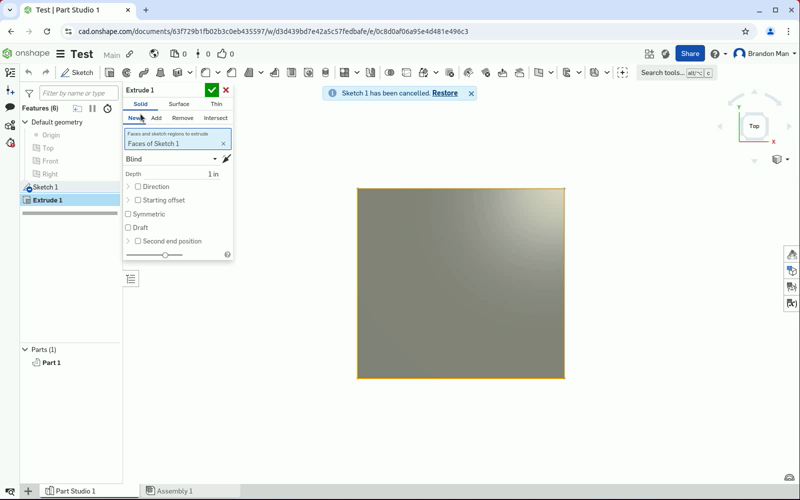
mouse_move(137, 120)
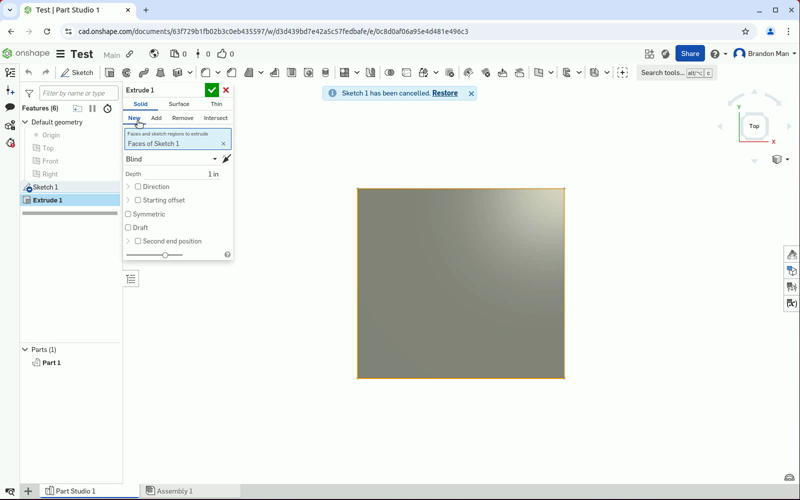
click(137, 120)
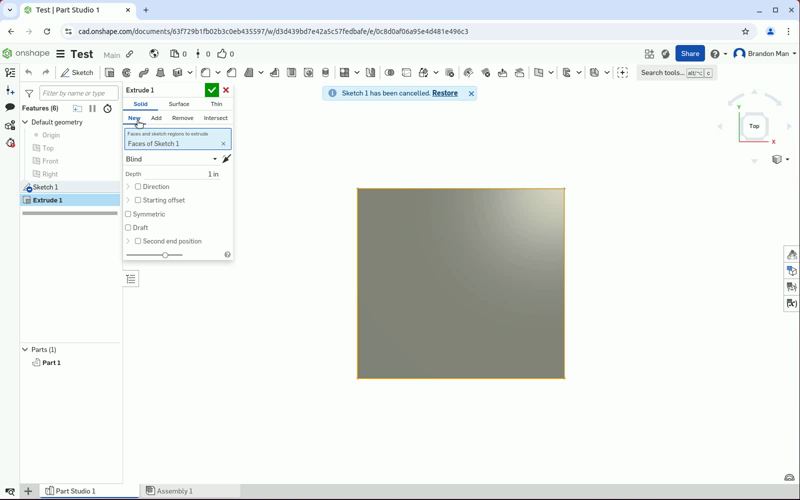
key(tab, 4)
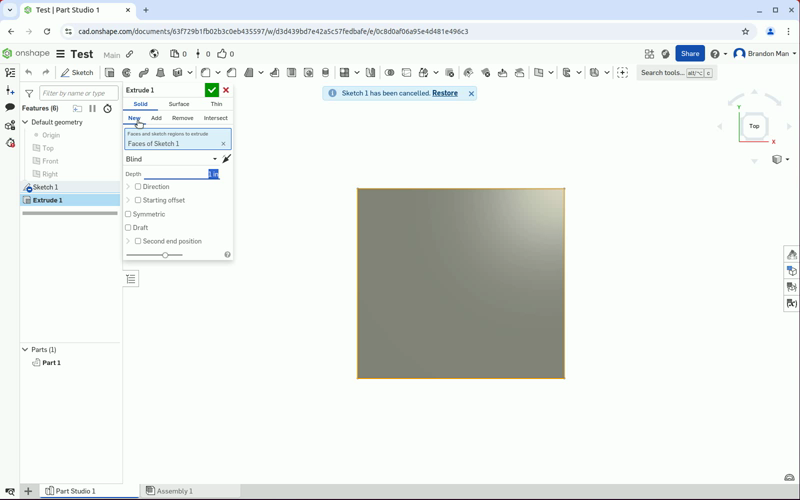
text(2.407)
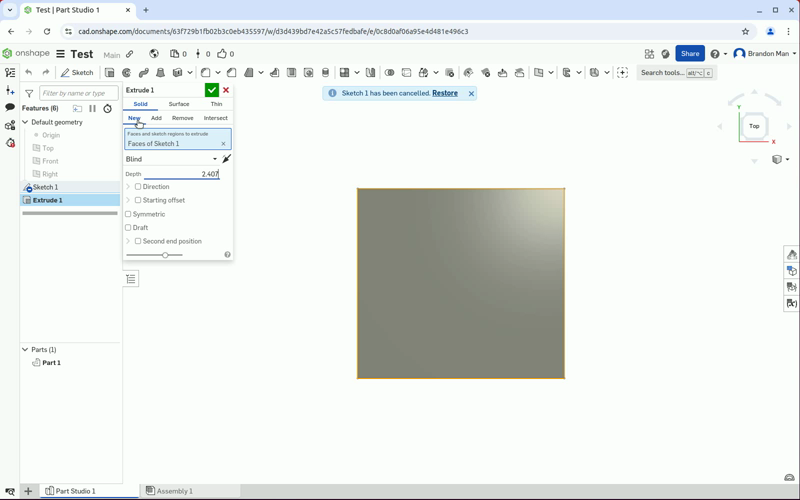
key(enter)
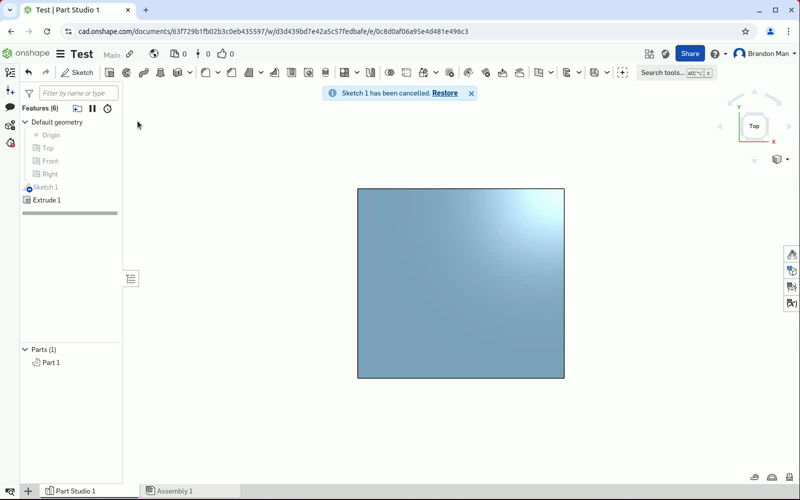
key(shift+h)
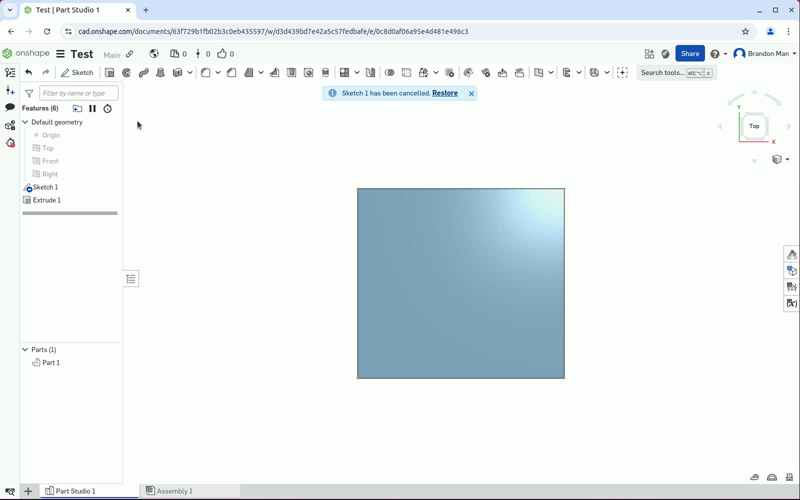
key(shift+h)
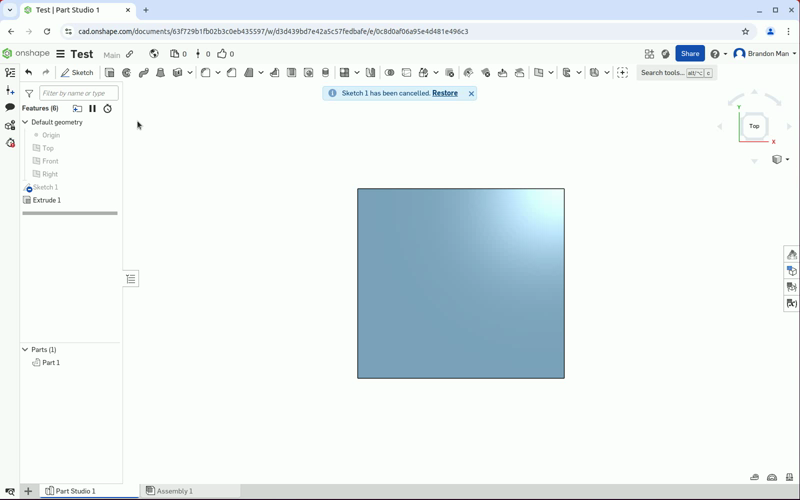
mouse_move(73, 189)
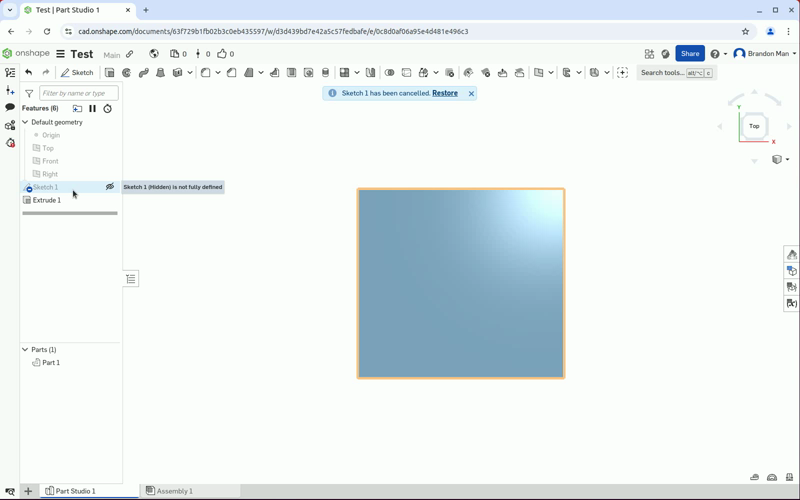
click(73, 189)
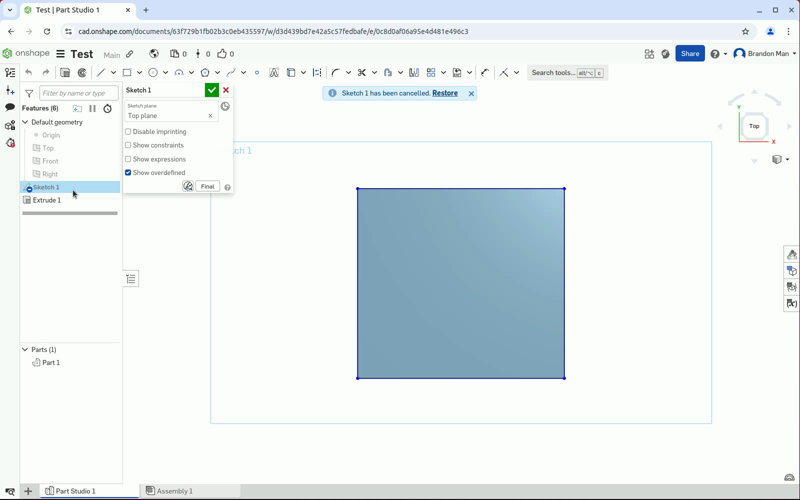
mouse_move(229, 92)
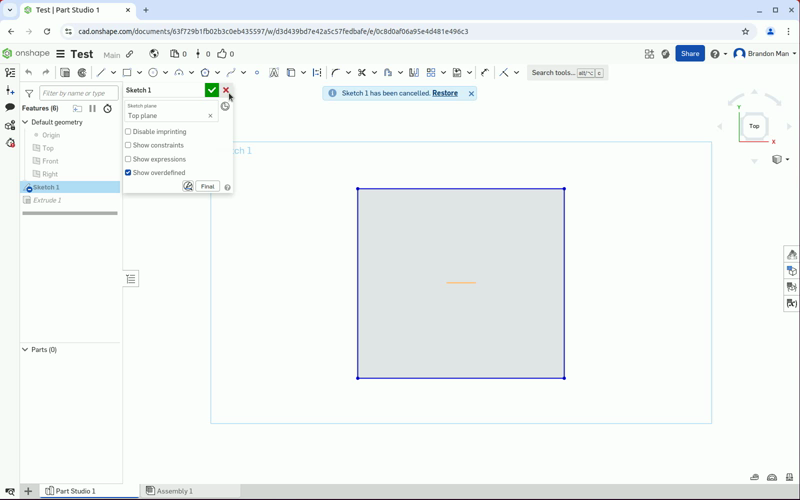
click(229, 92)
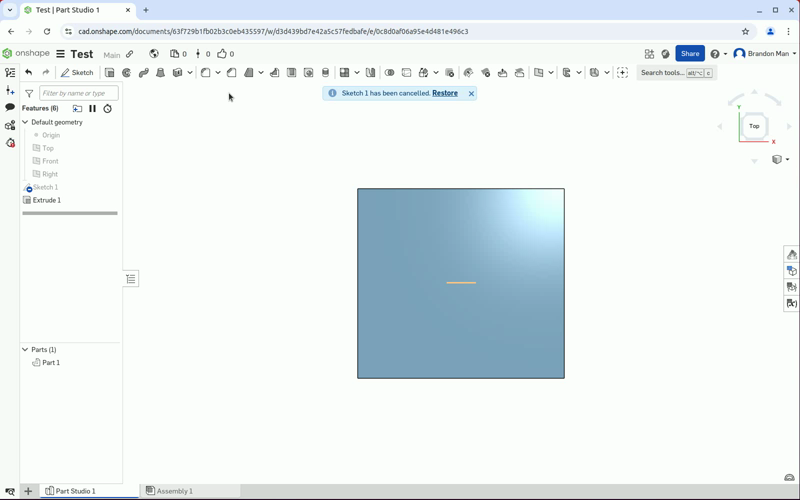
mouse_move(541, 75)
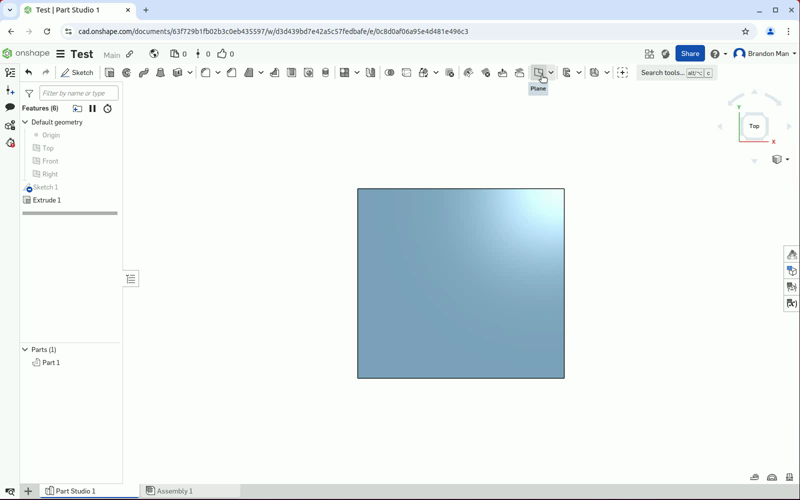
click(541, 75)
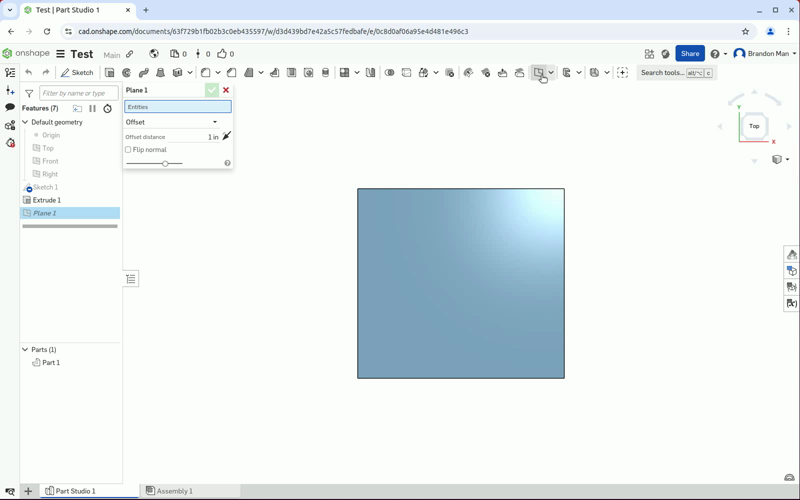
mouse_move(73, 150)
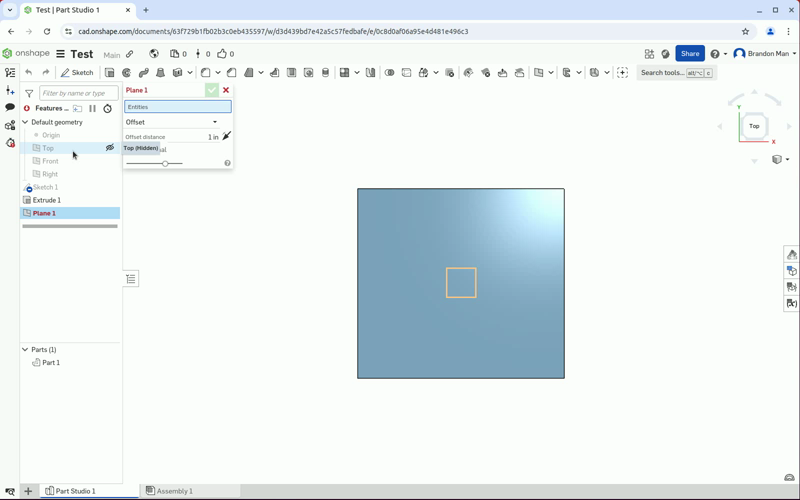
click(73, 150)
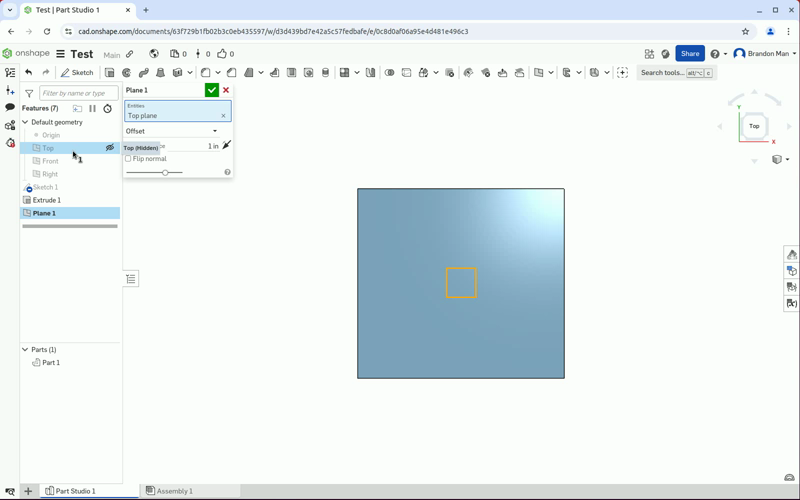
key(tab, 2)
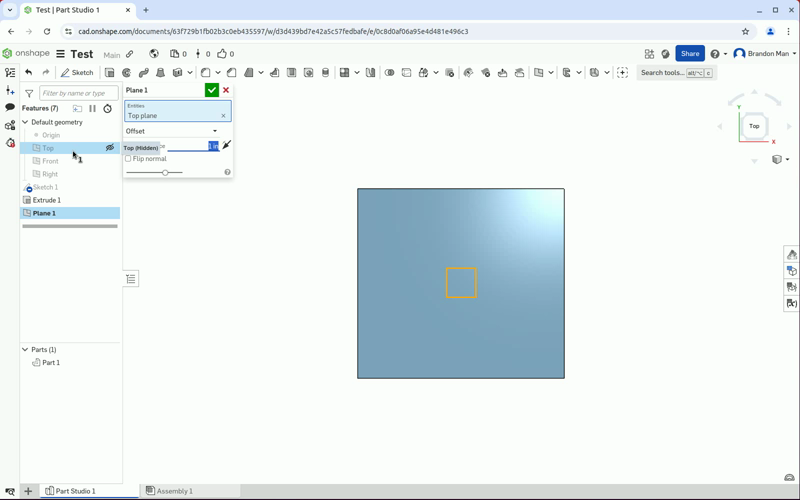
text(2.403)
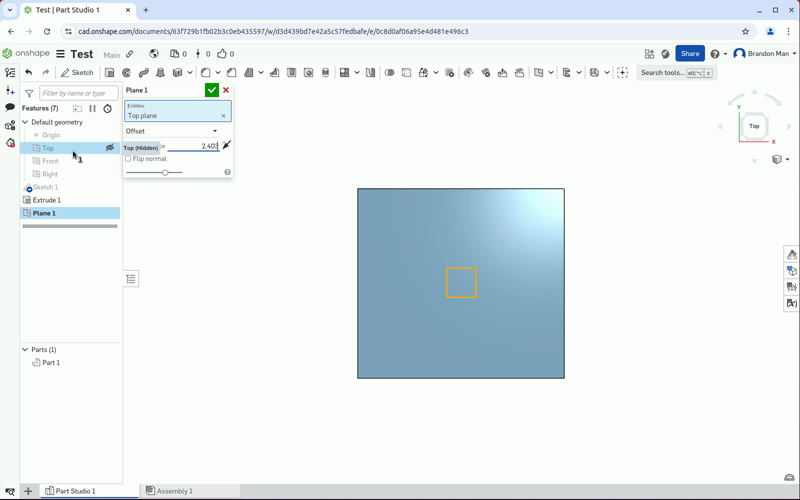
key(enter, 2)
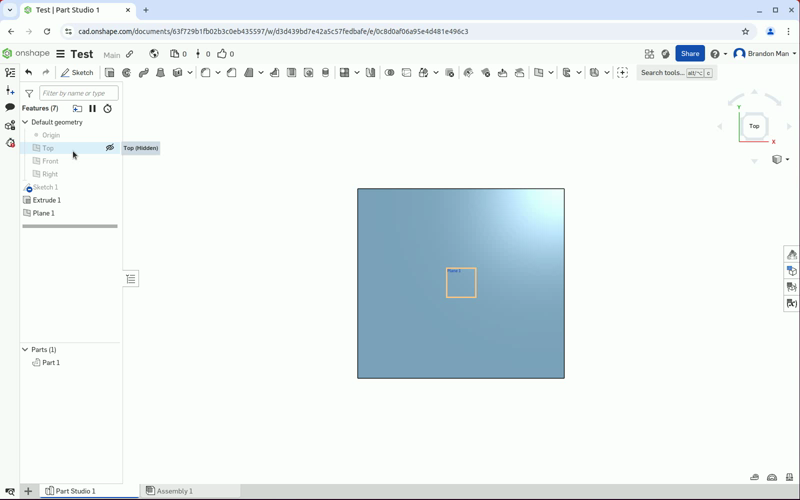
key(shift+s)
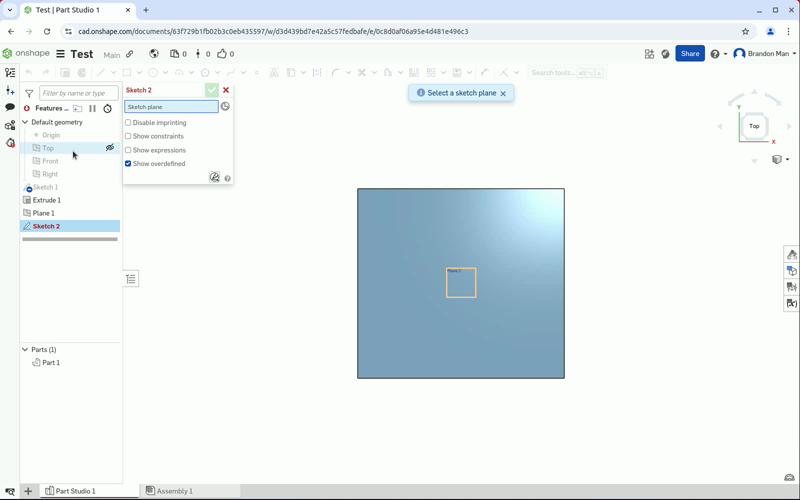
mouse_move(73, 215)
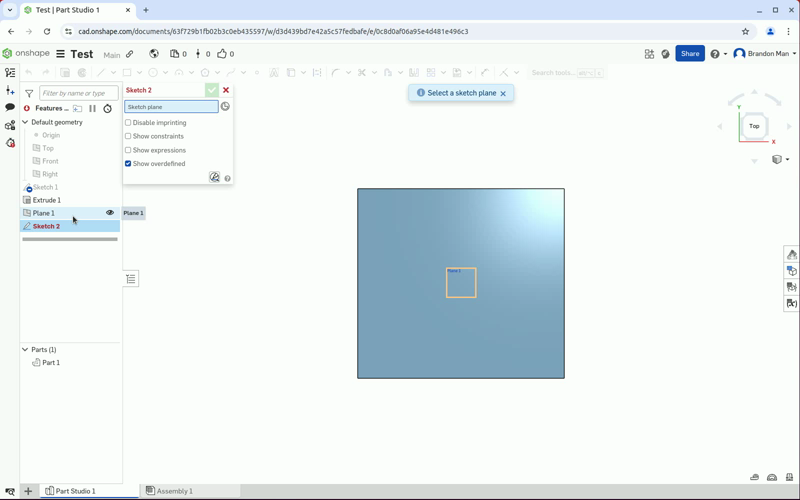
click(73, 215)
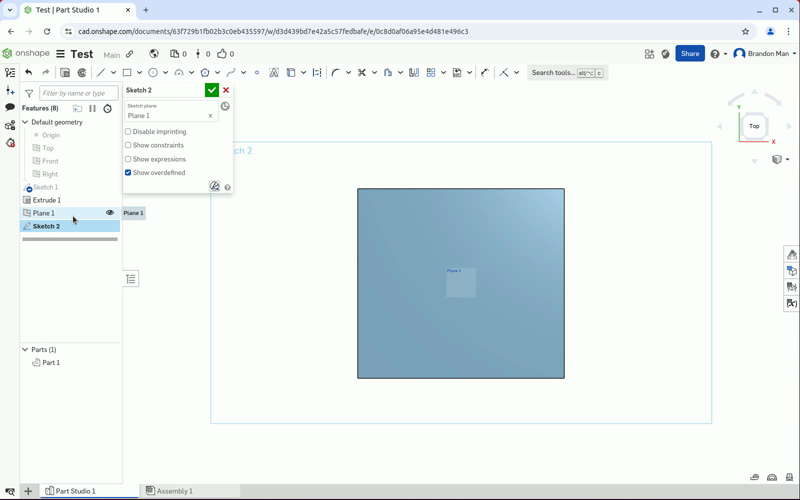
mouse_move(73, 352)
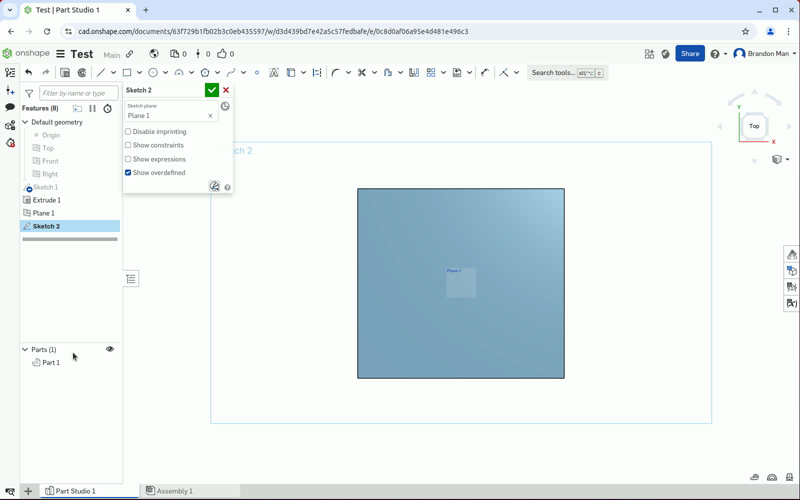
key(y)
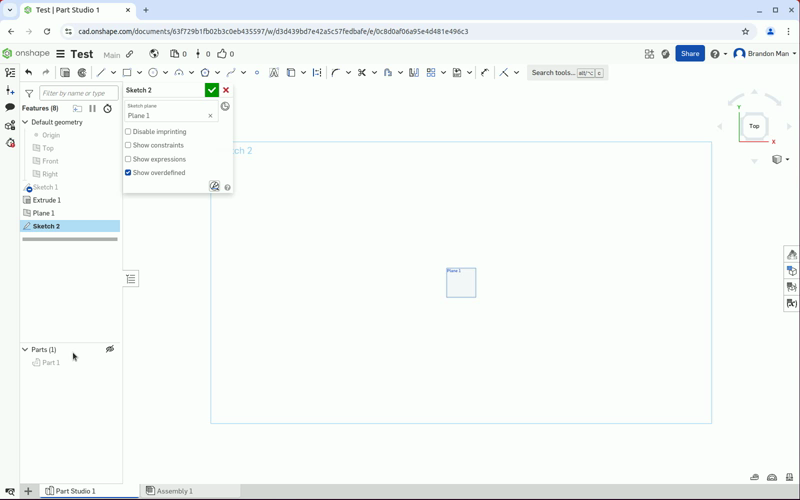
key(l)
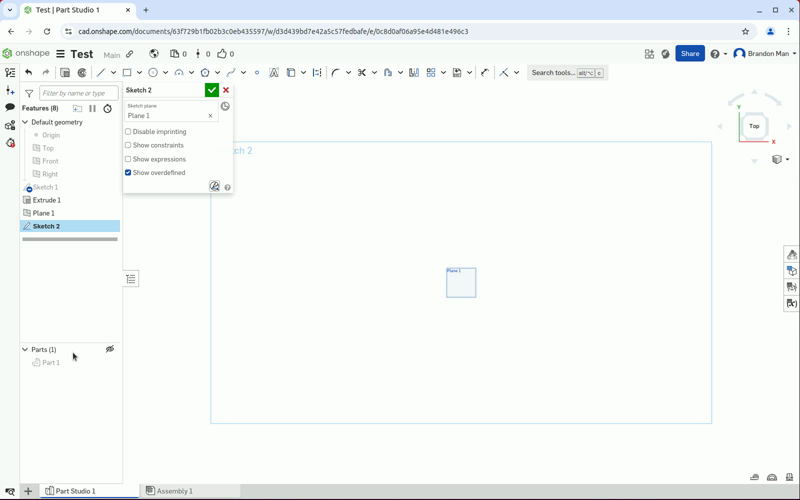
key_down(shift)
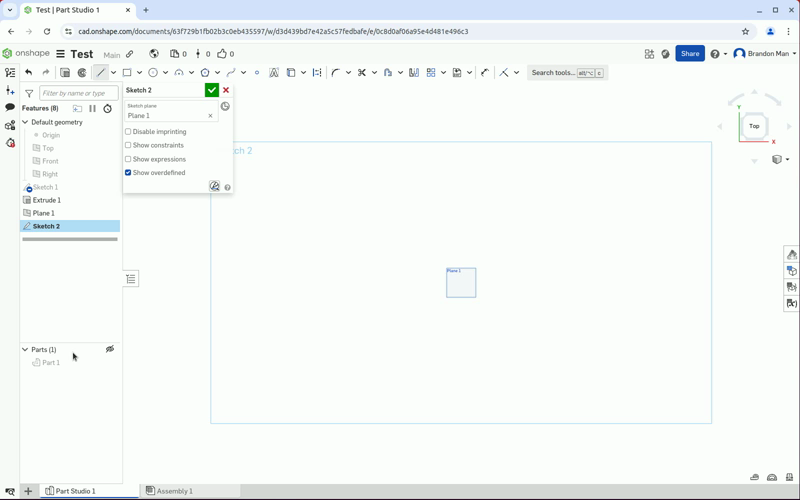
mouse_move(404, 306)
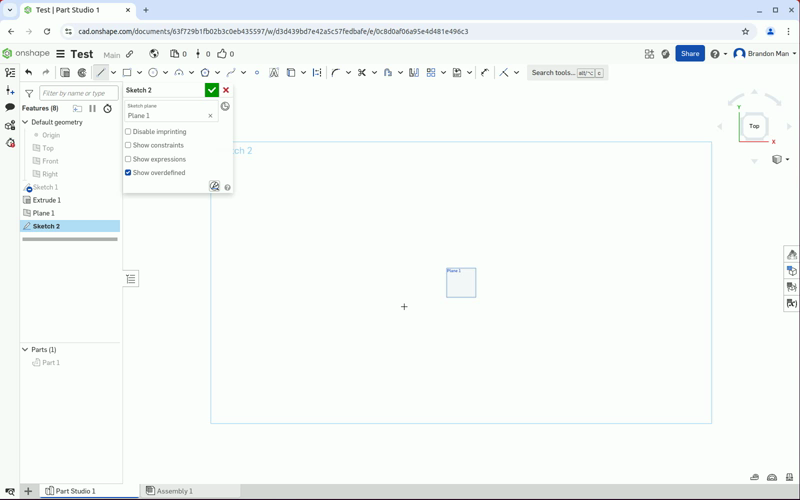
click(404, 306)
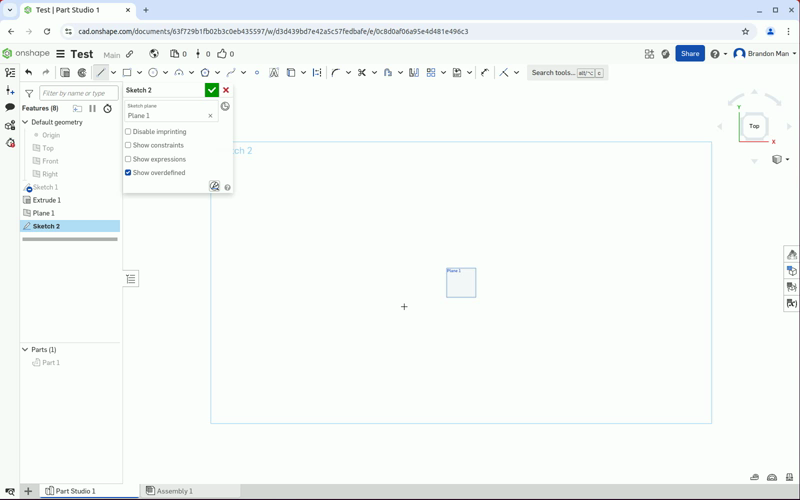
key_up(shift)
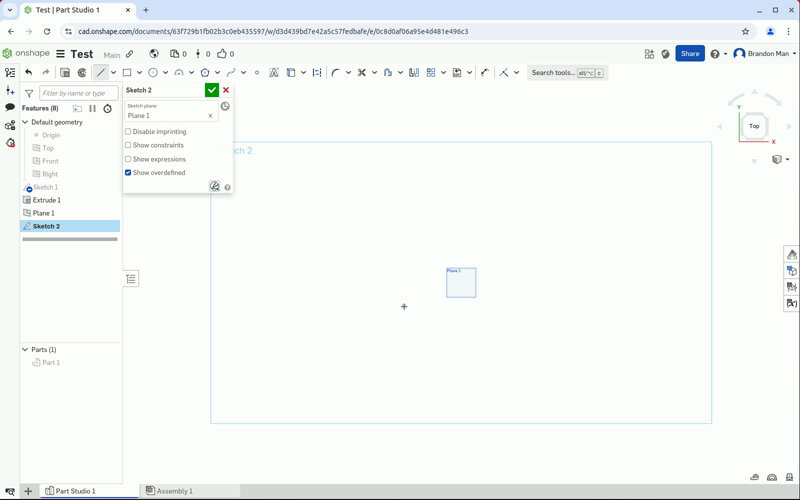
key_down(shift)
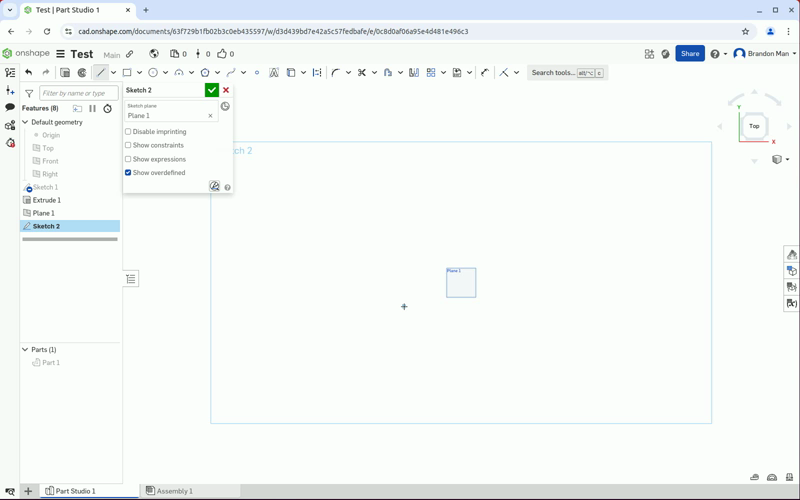
mouse_move(540, 306)
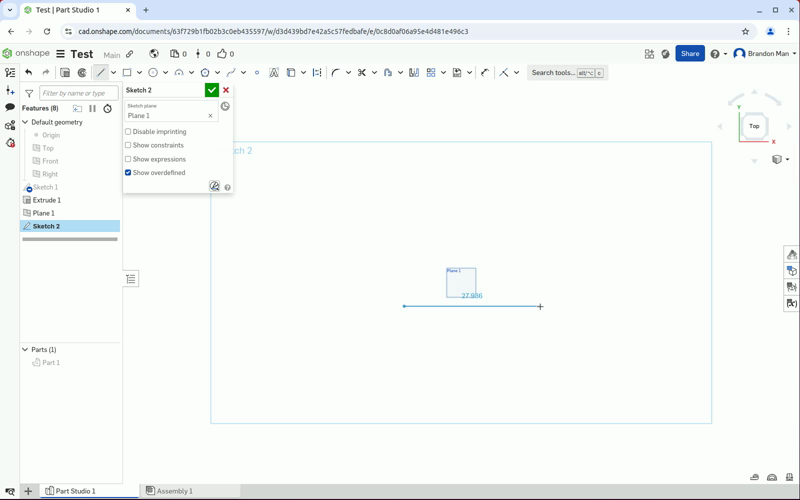
click(540, 306)
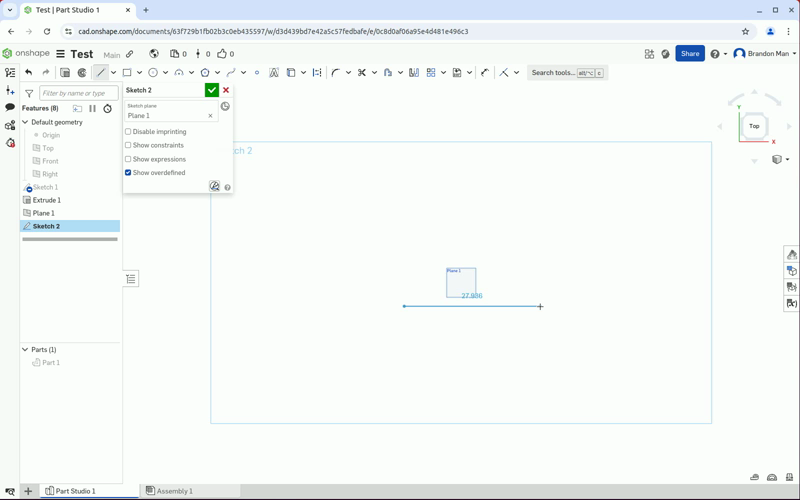
key_up(shift)
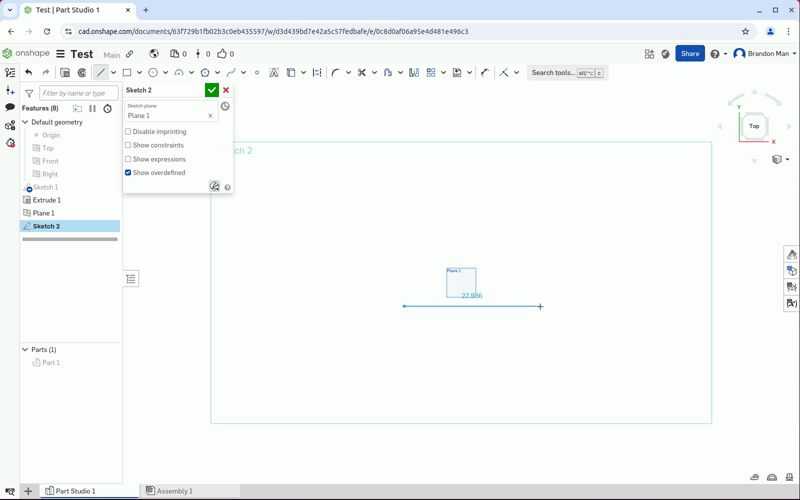
key_down(shift)
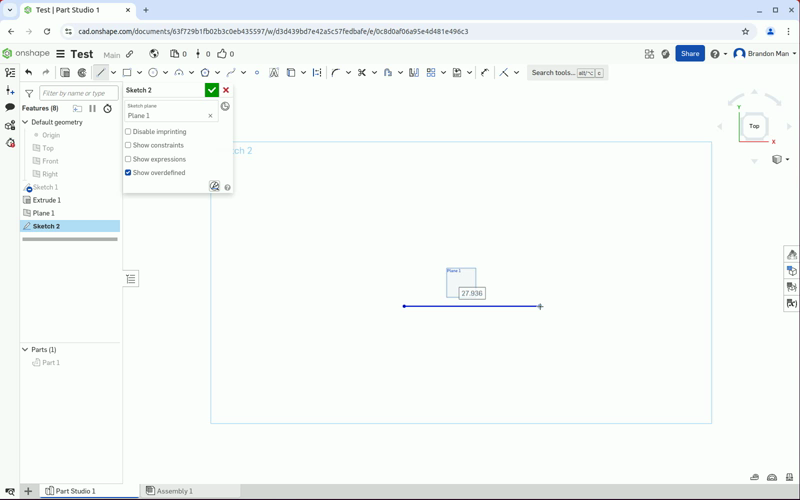
mouse_move(540, 187)
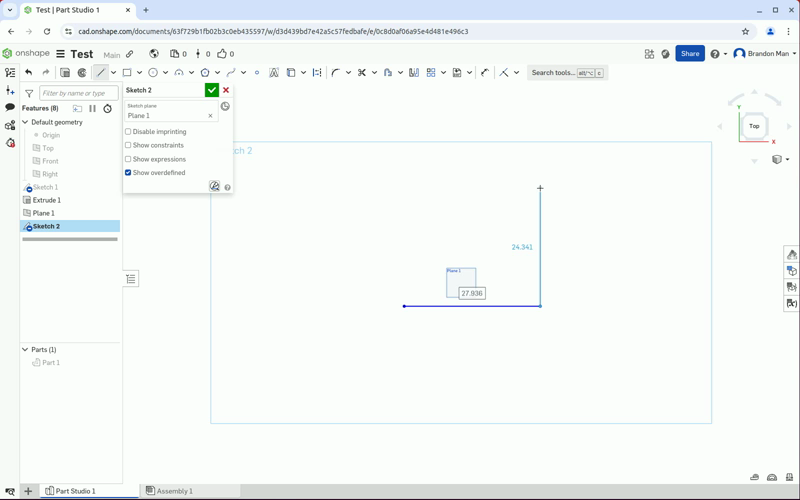
click(540, 187)
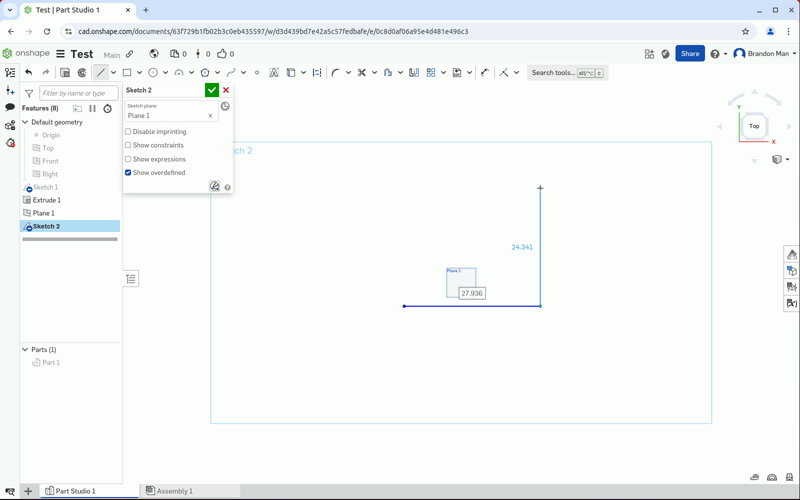
key_up(shift)
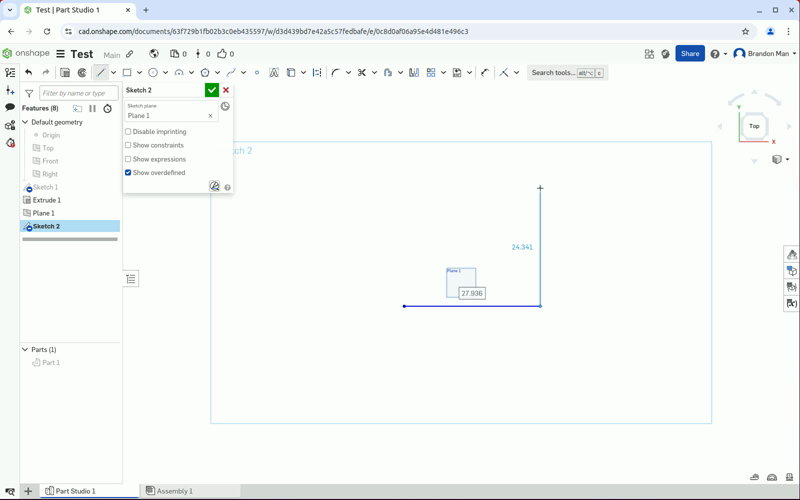
key_down(shift)
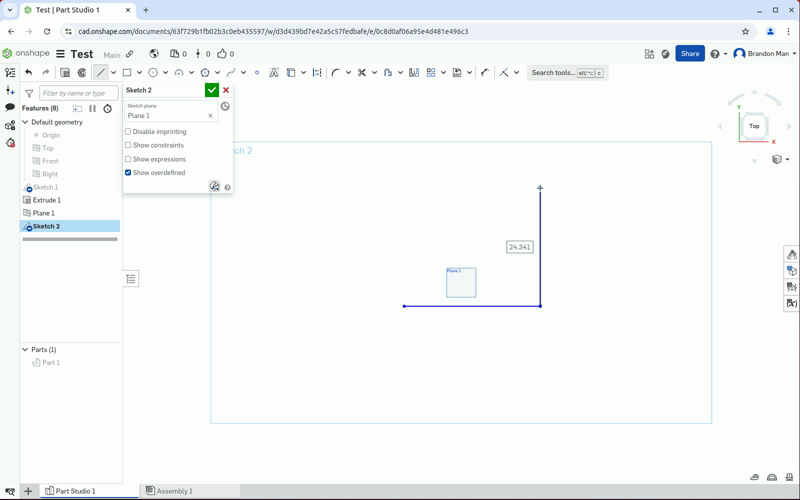
mouse_move(404, 187)
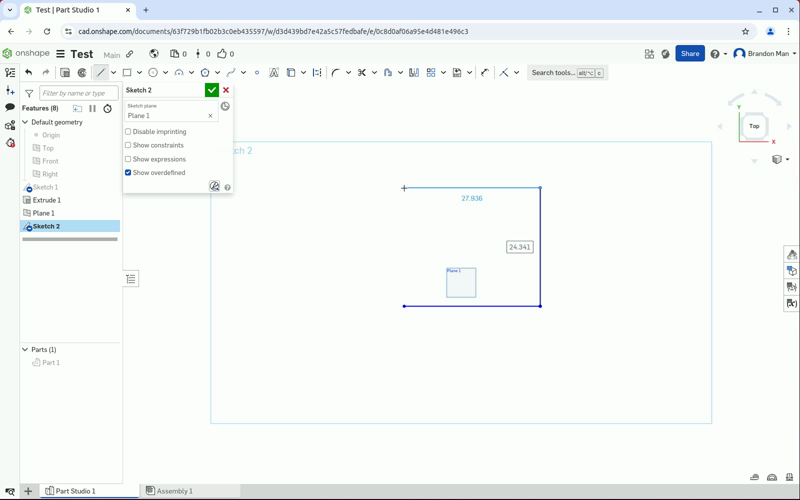
click(404, 187)
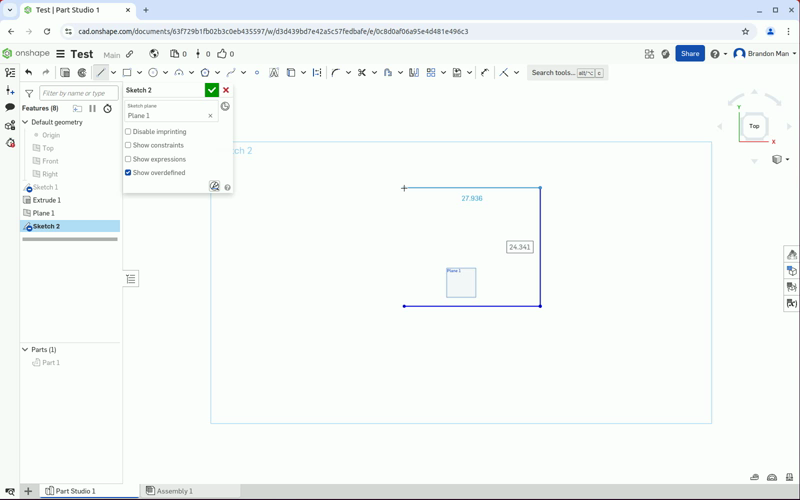
key_up(shift)
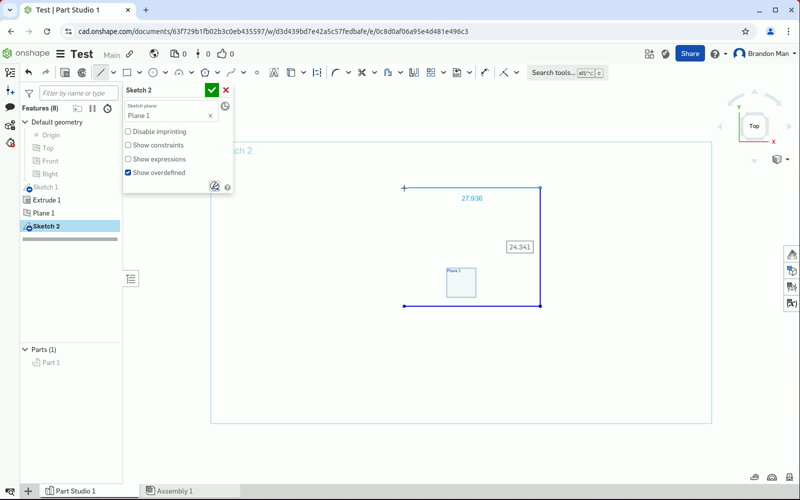
key_down(shift)
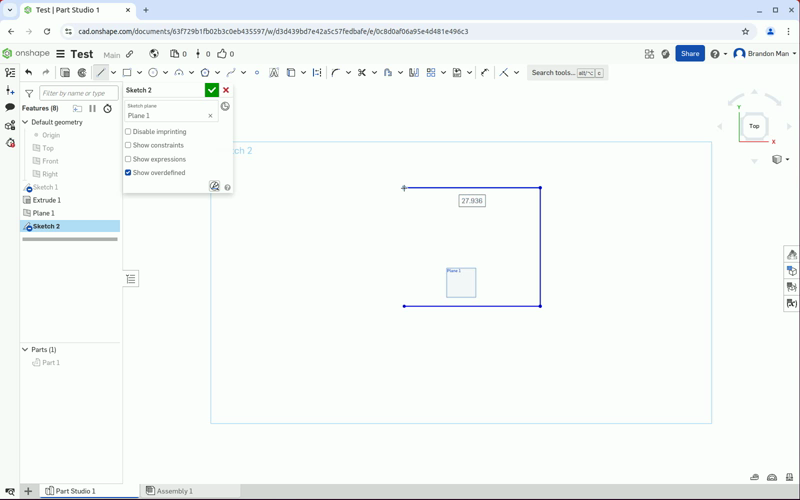
mouse_move(404, 306)
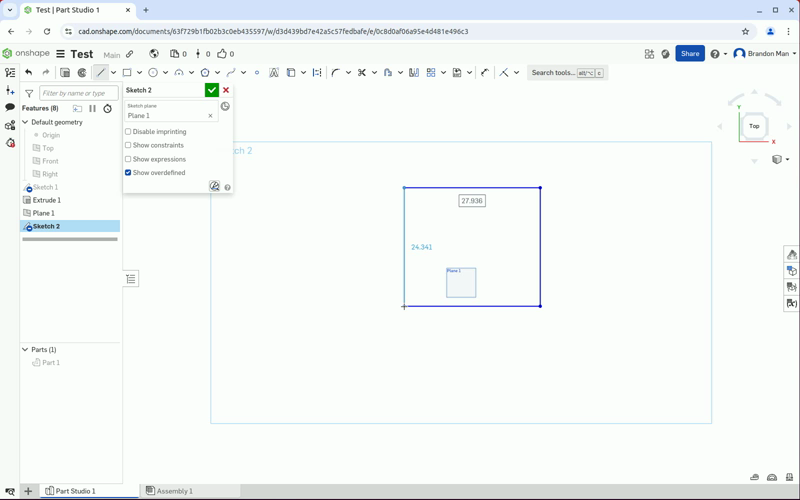
key_up(shift)
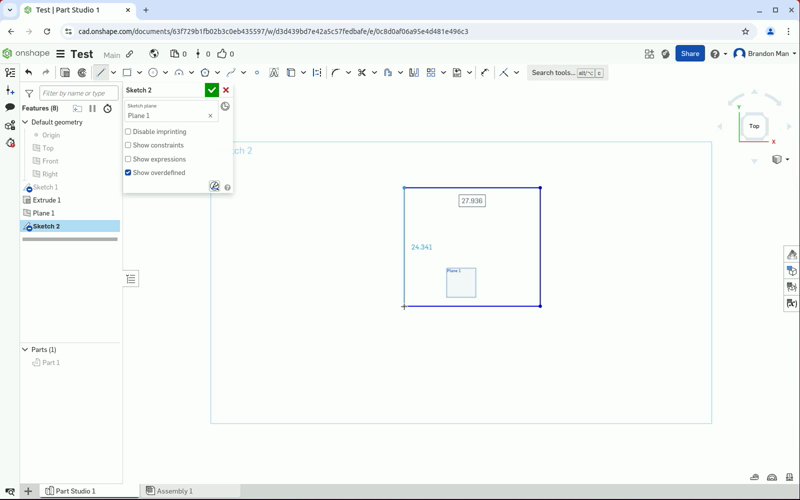
click(404, 306)
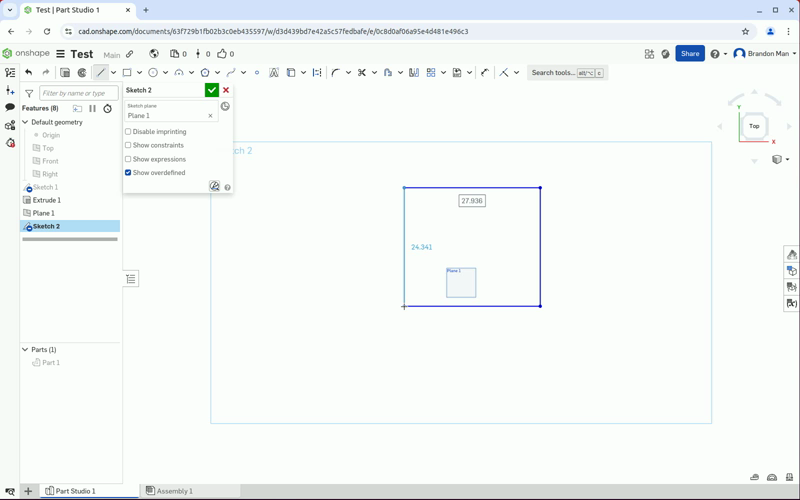
key(esc)
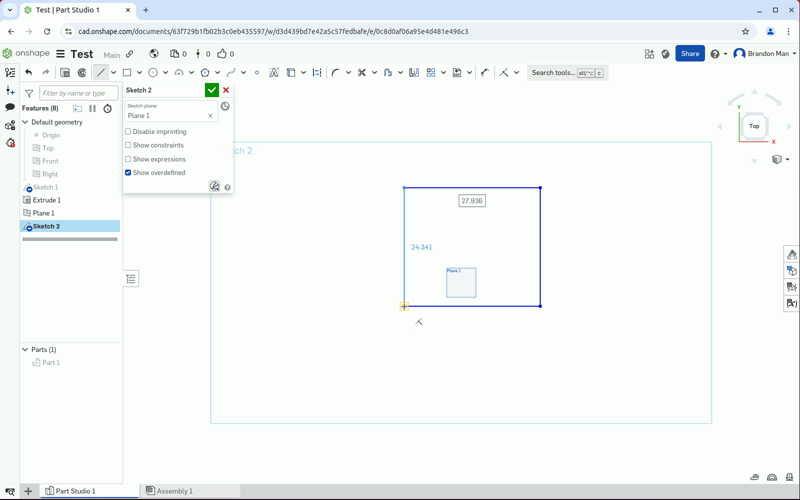
mouse_move(511, 286)
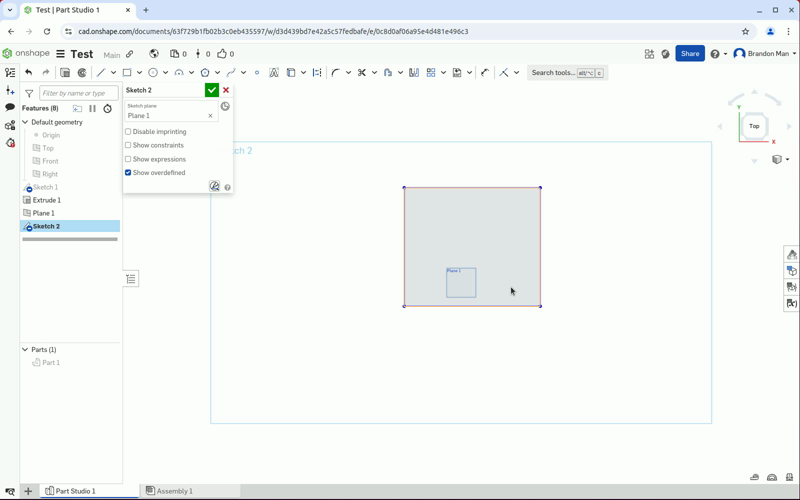
click(511, 286)
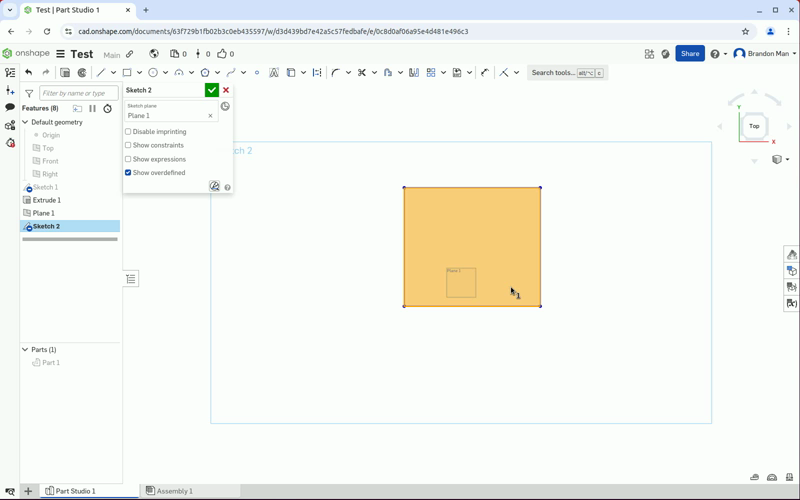
mouse_move(73, 352)
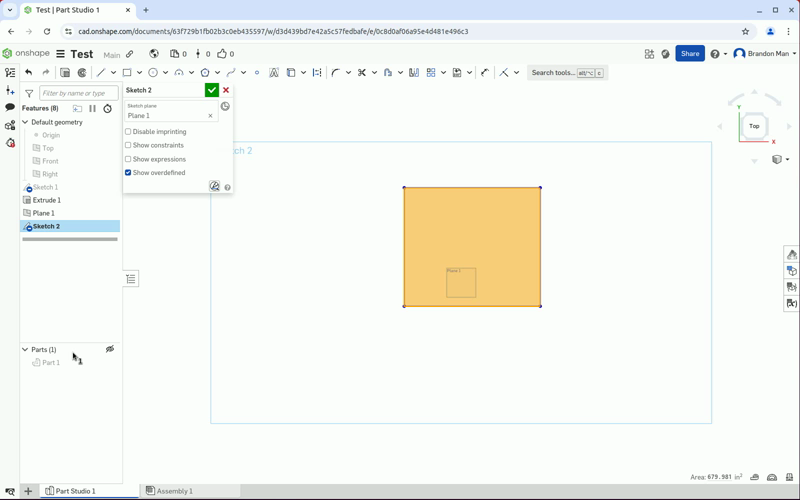
key(shift+y)
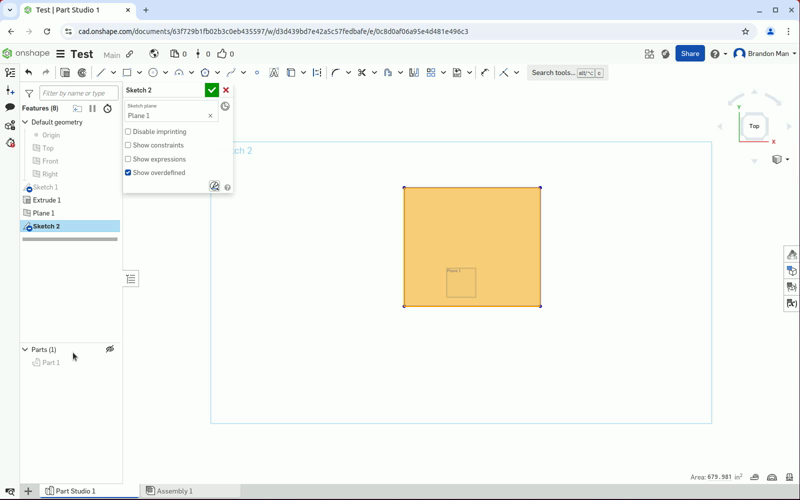
key(shift+e)
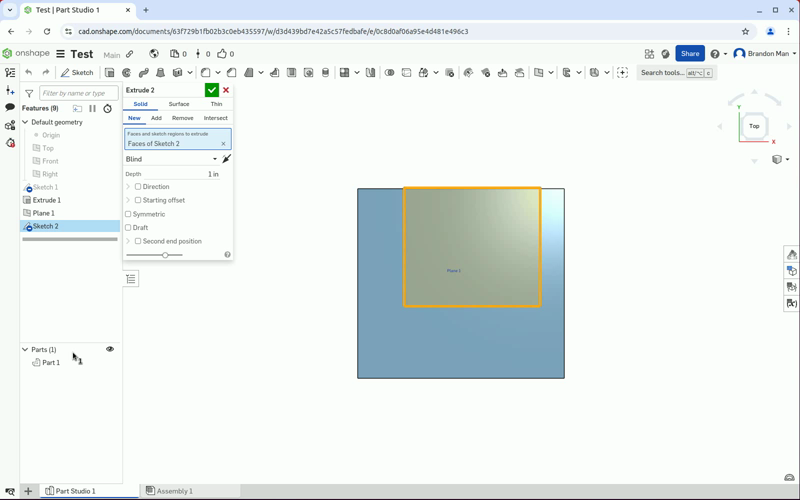
mouse_move(143, 106)
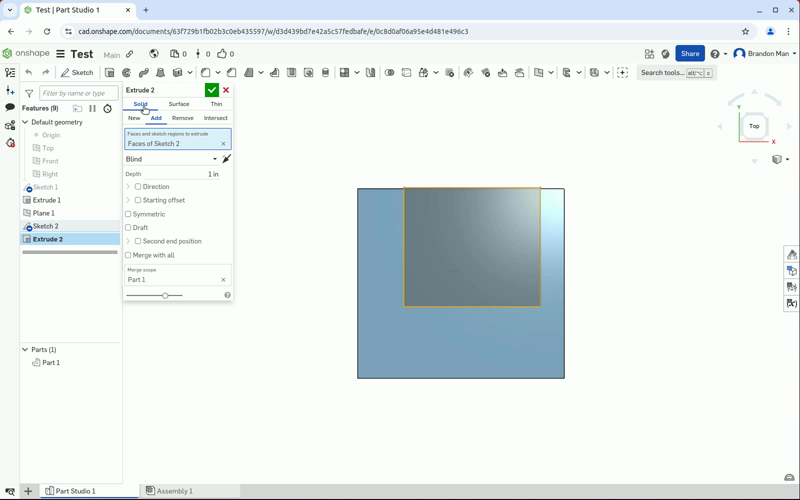
click(143, 106)
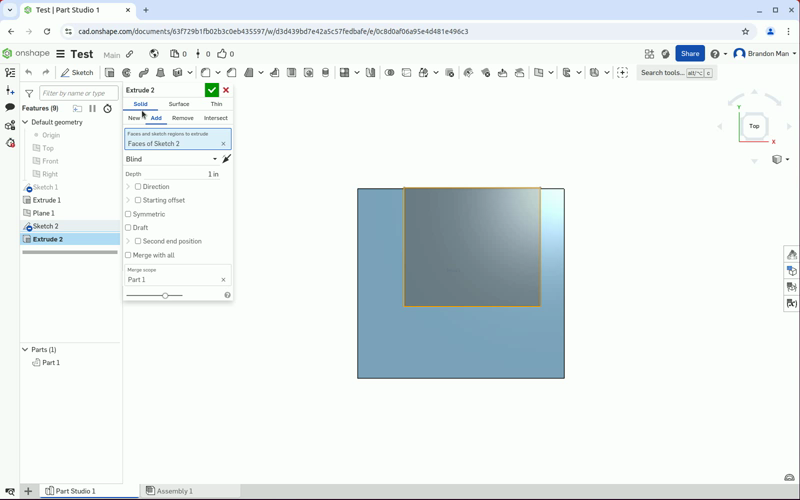
mouse_move(137, 120)
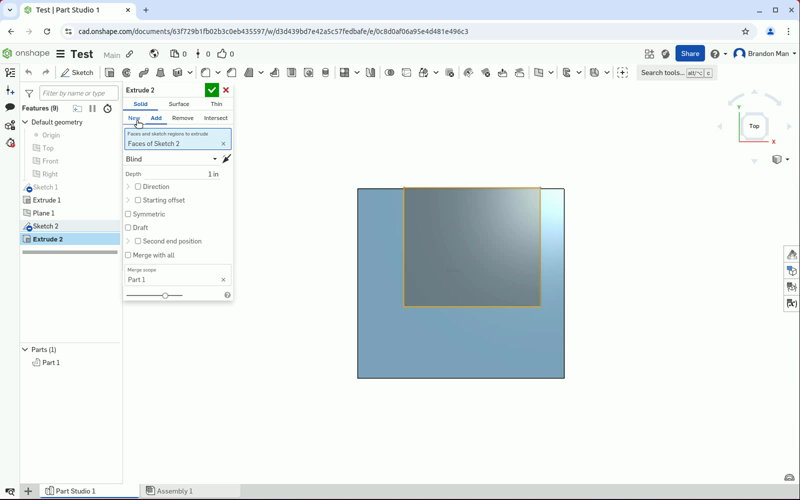
click(137, 120)
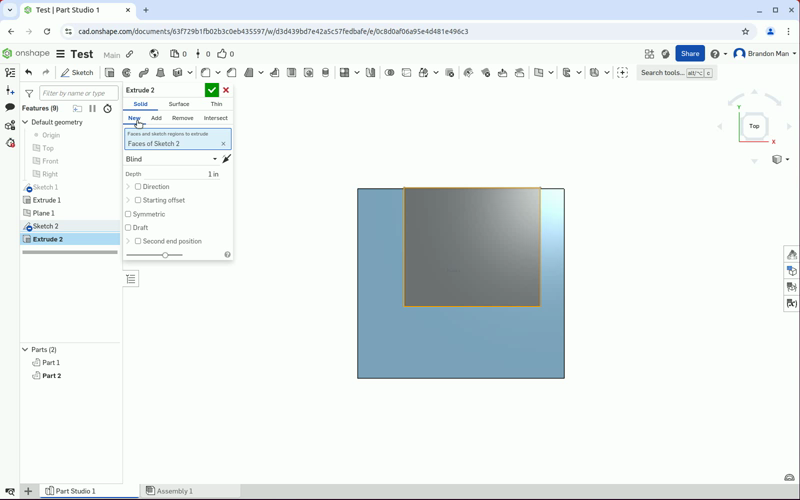
key(tab, 4)
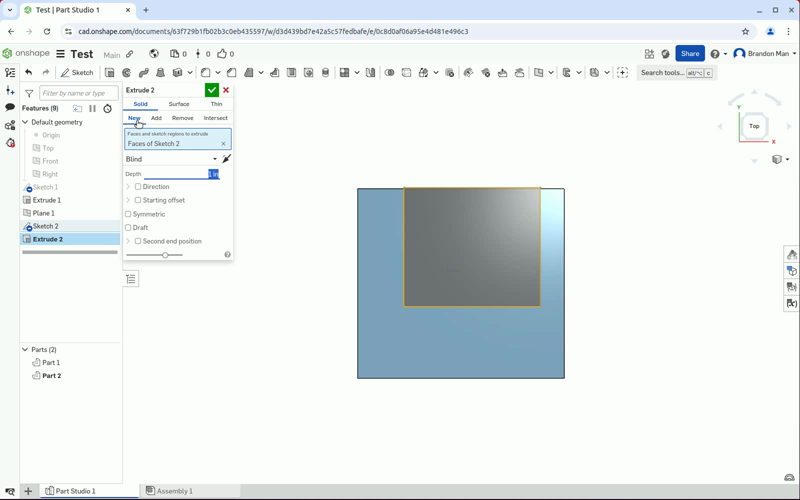
text(20.701)
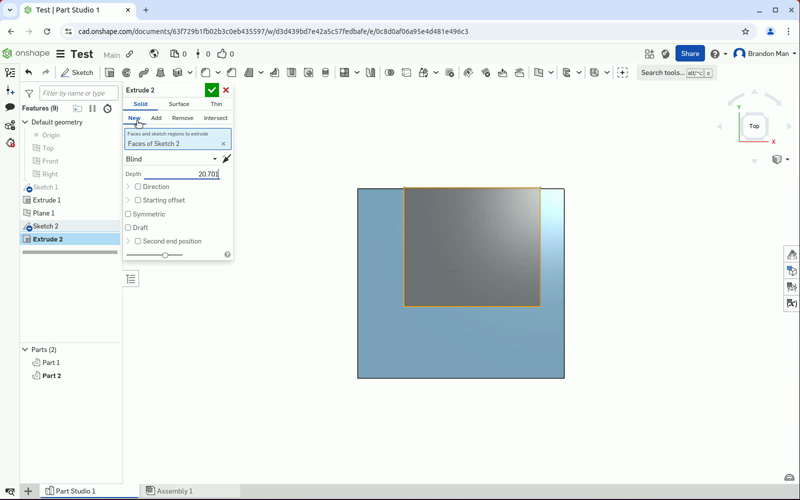
key(enter)
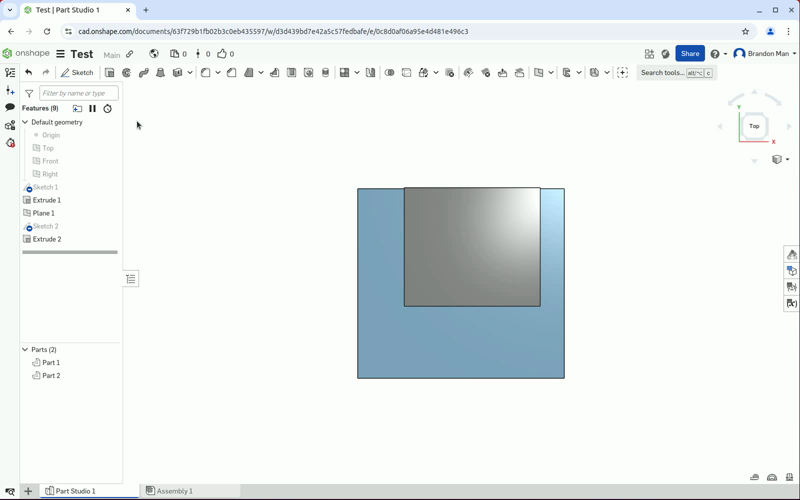
key(shift+h)
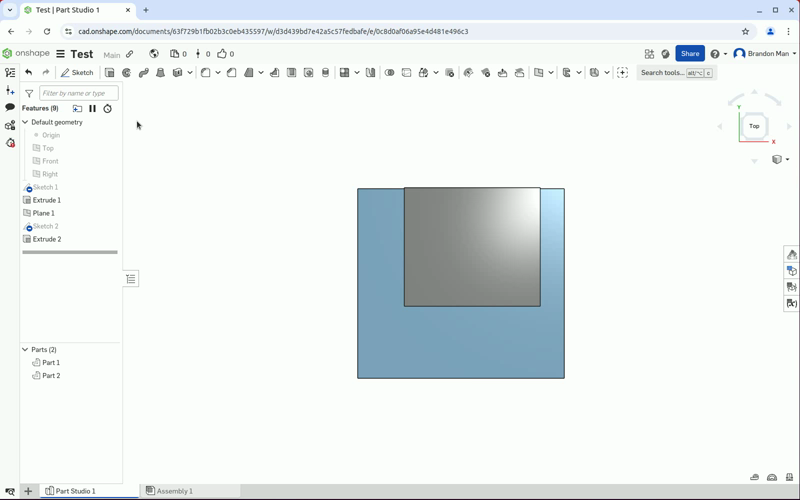
key(shift+h)
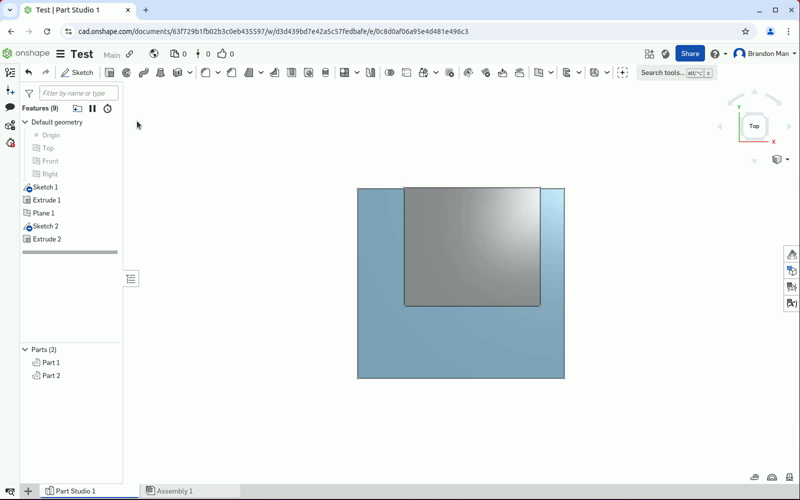
key(shift+7)
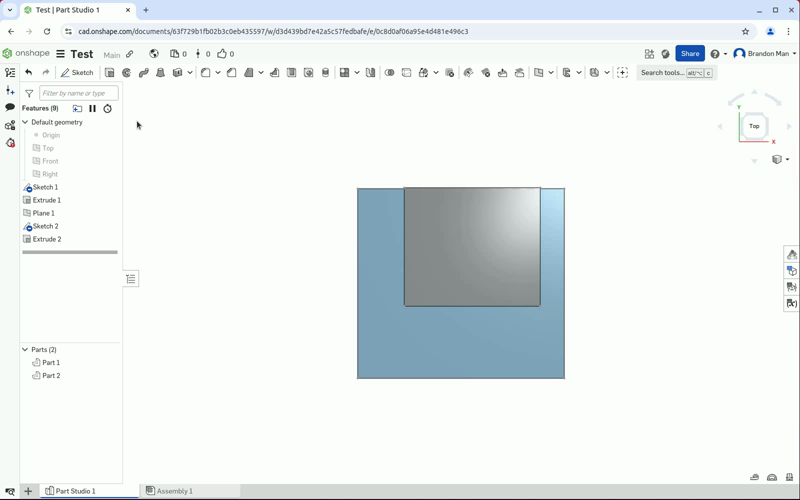
key(up, 3)
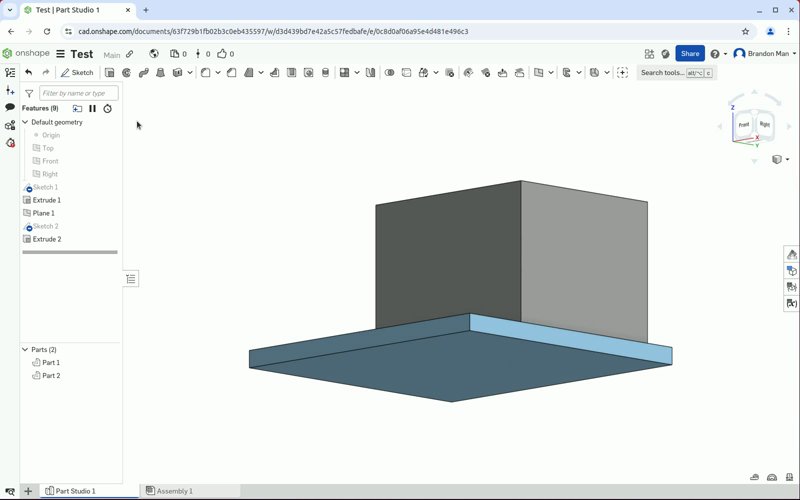
key(left, 3)
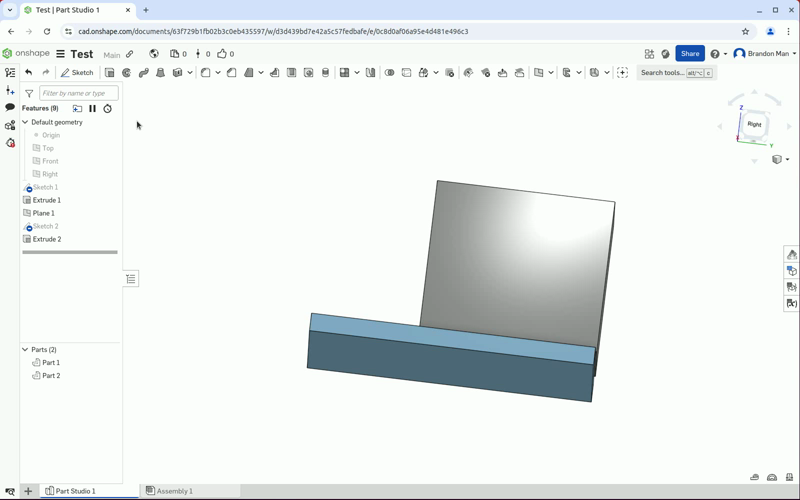
key(right, 3)
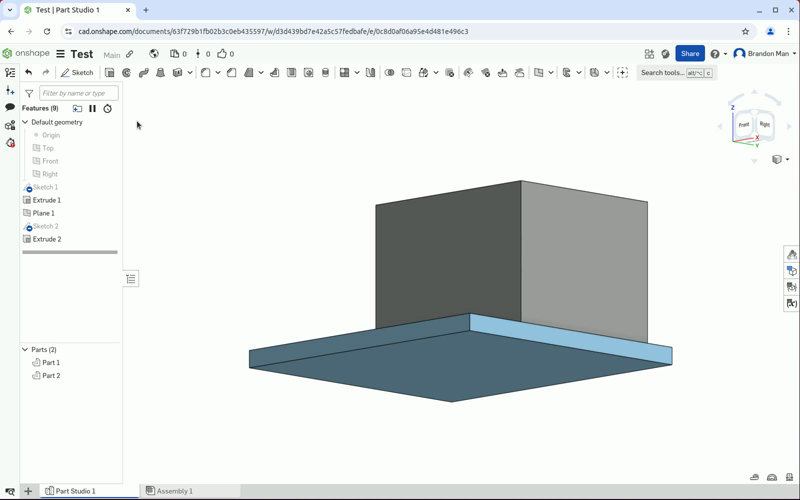
key(down, 3)
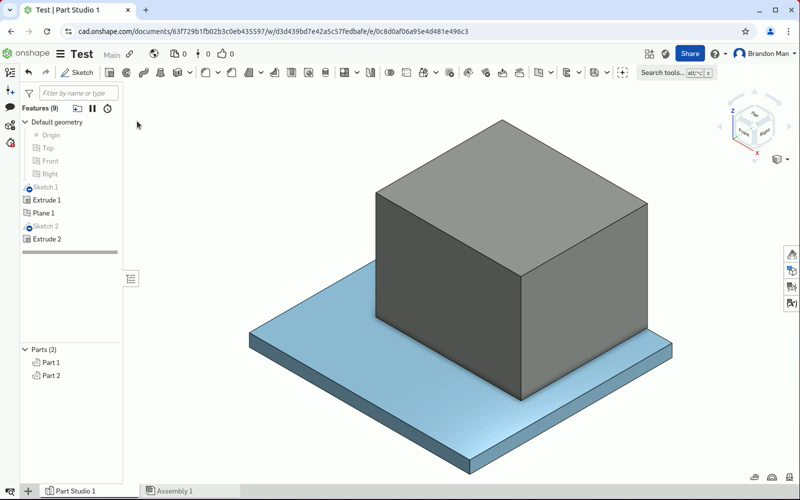
mouse_move(73, 189)
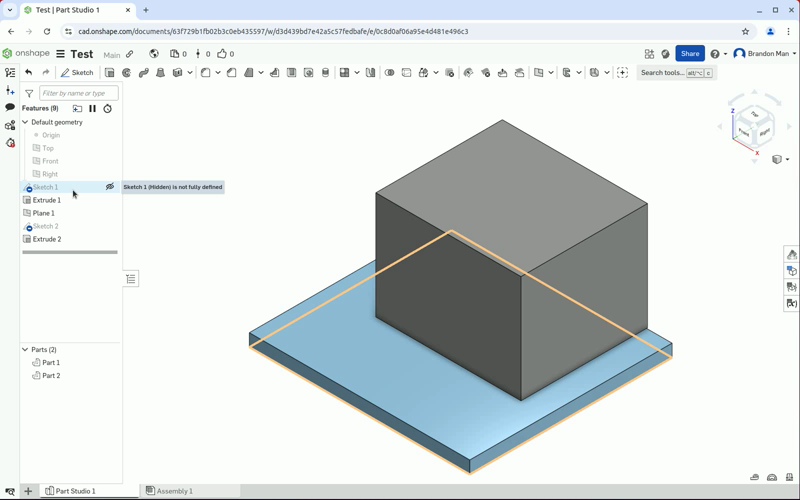
click(73, 189)